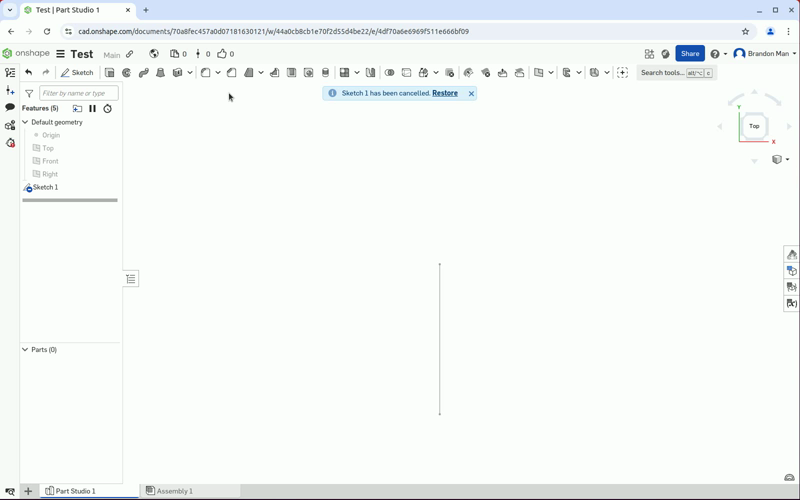
key(shift+h)
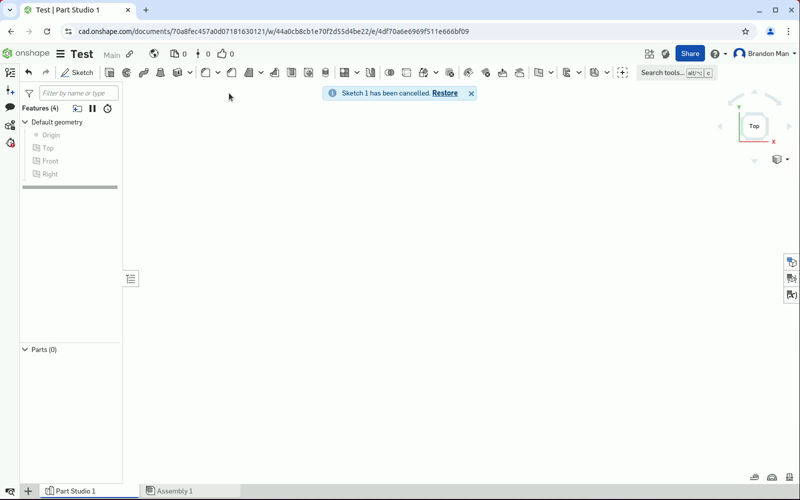
mouse_move(73, 352)
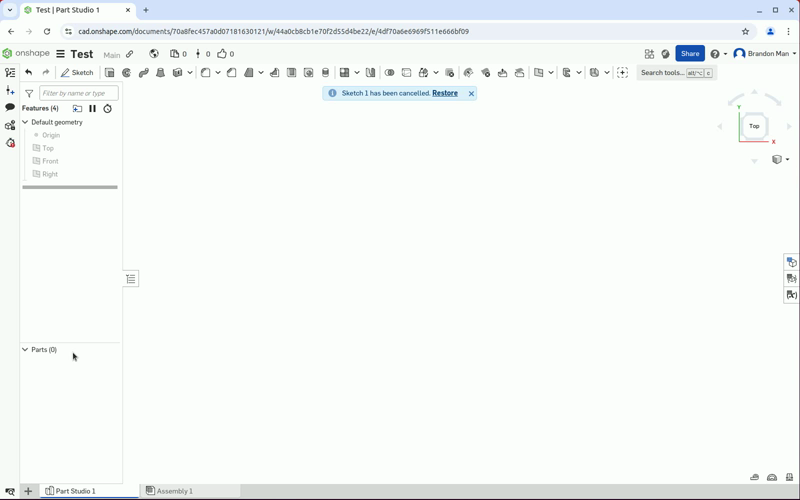
key(y)
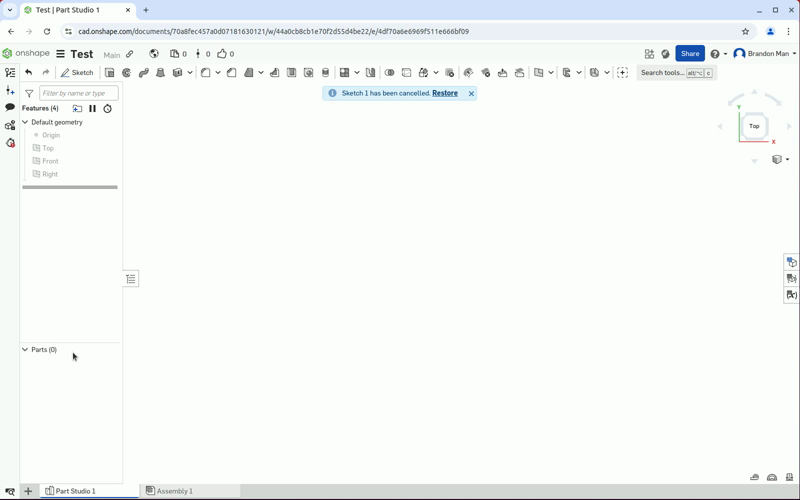
key(shift+p)
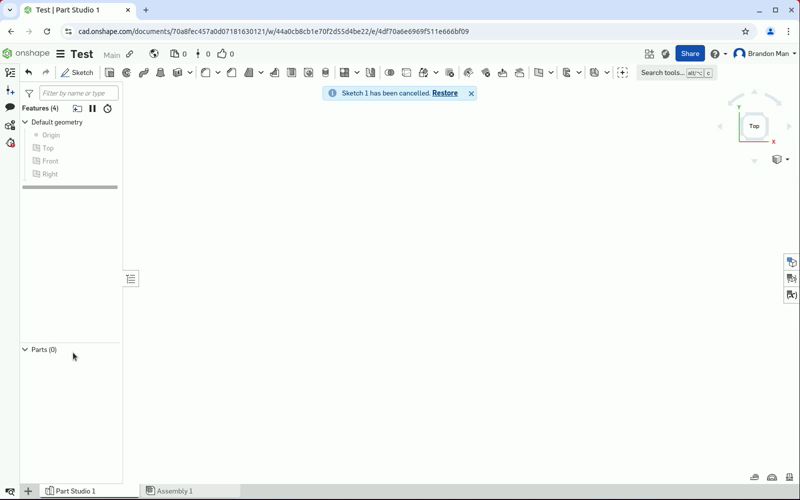
key(space)
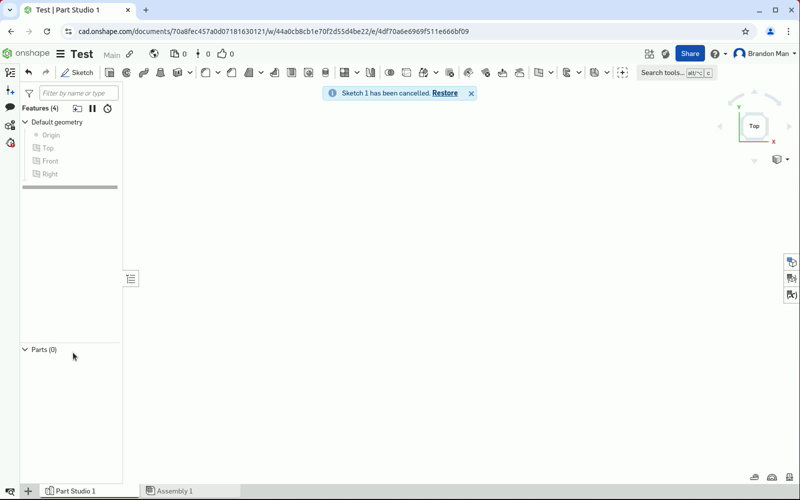
key_down(shift)
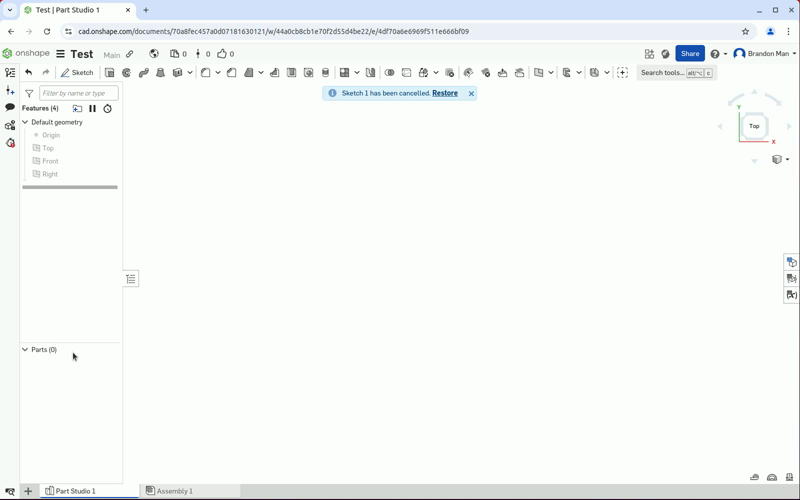
key(up)
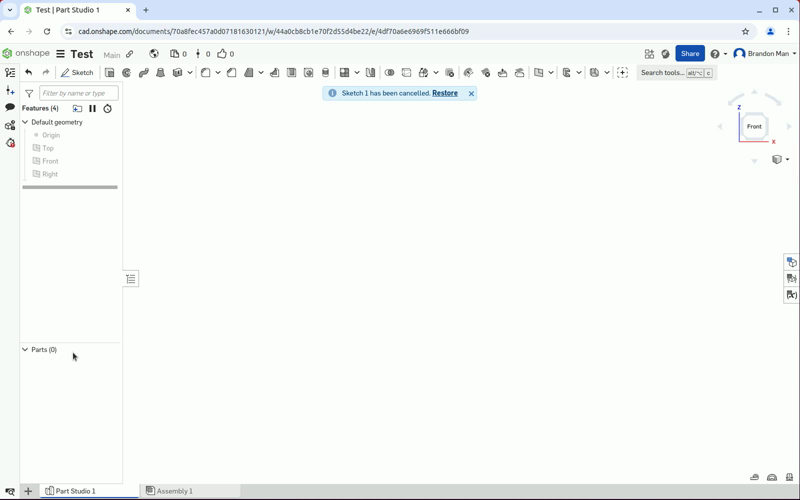
key_up(shift)
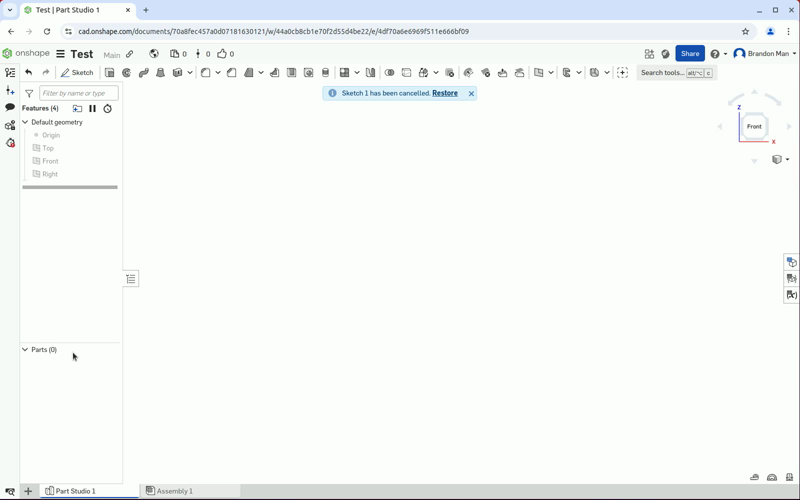
mouse_move(73, 352)
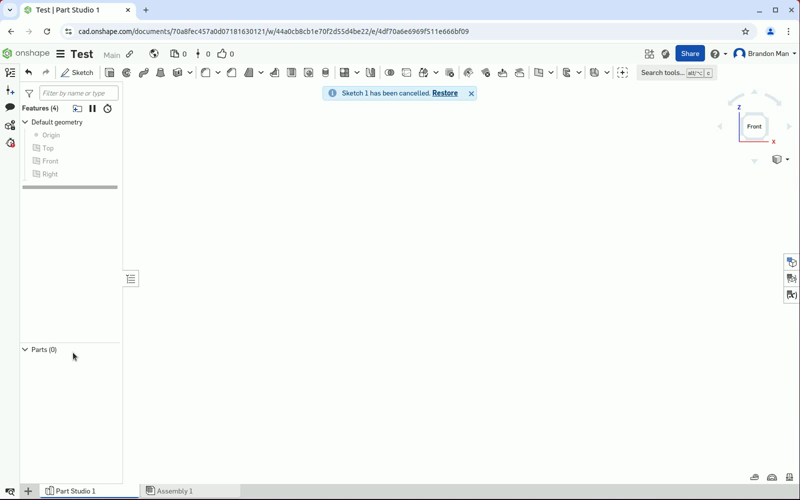
key(shift+y)
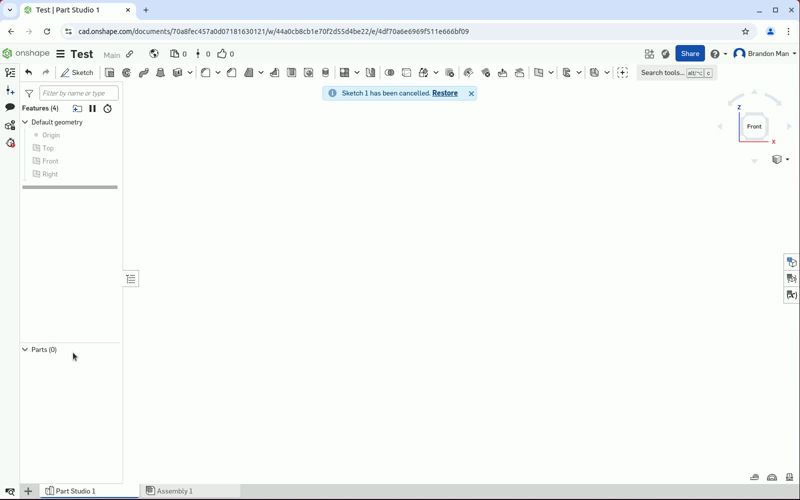
key(shift+s)
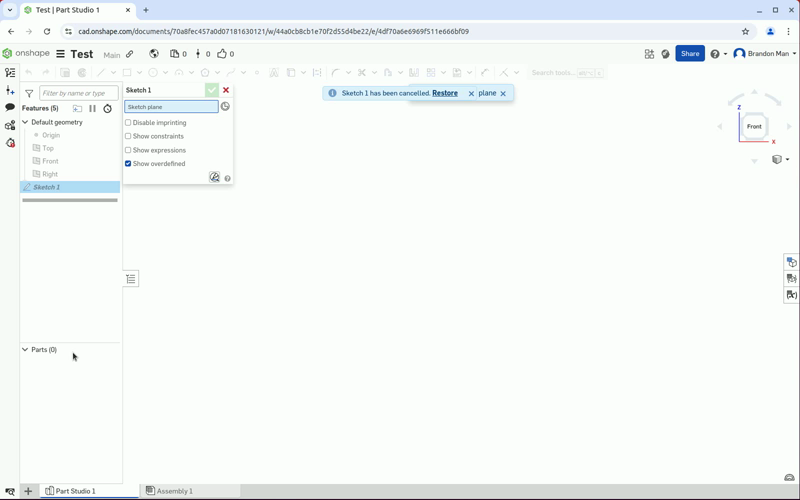
mouse_move(73, 163)
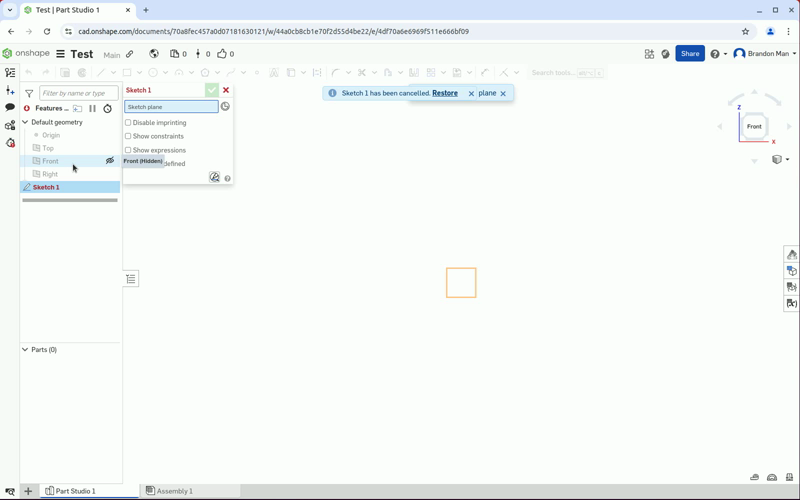
click(73, 163)
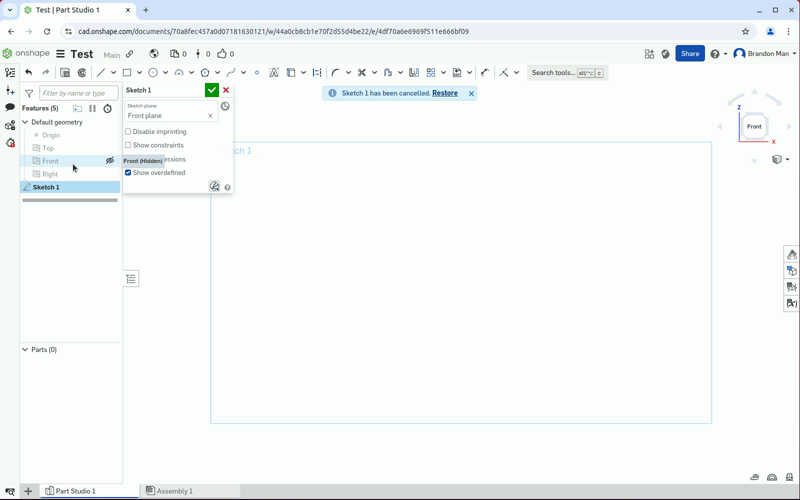
mouse_move(73, 352)
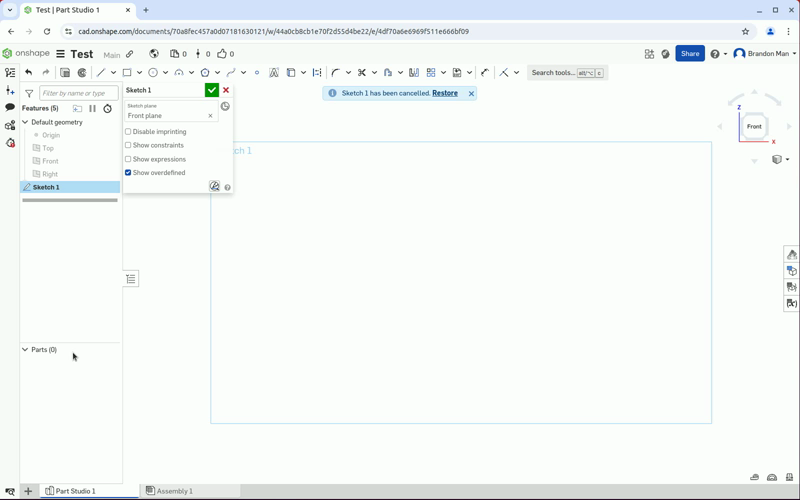
key(y)
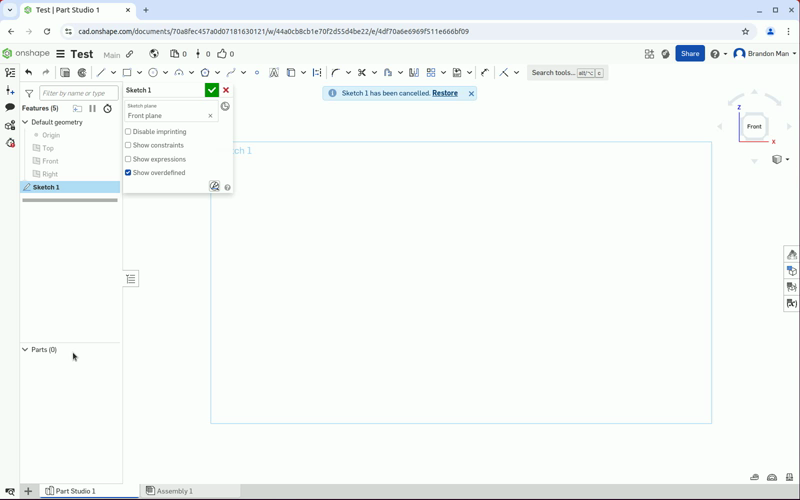
key(l)
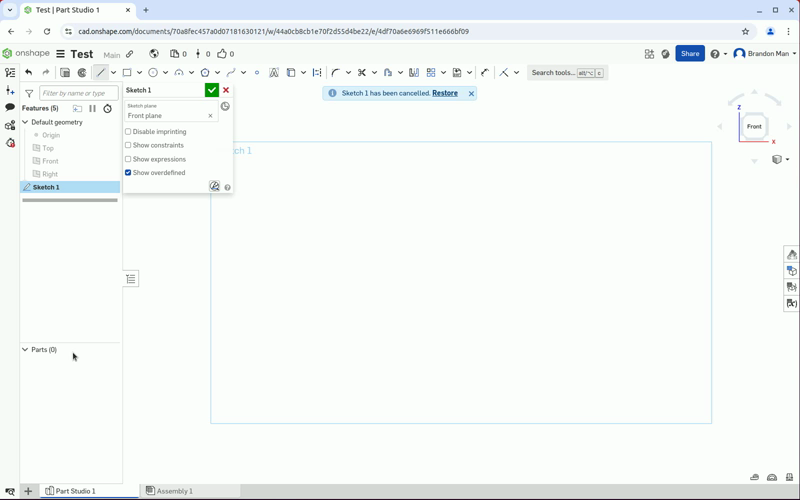
key_down(shift)
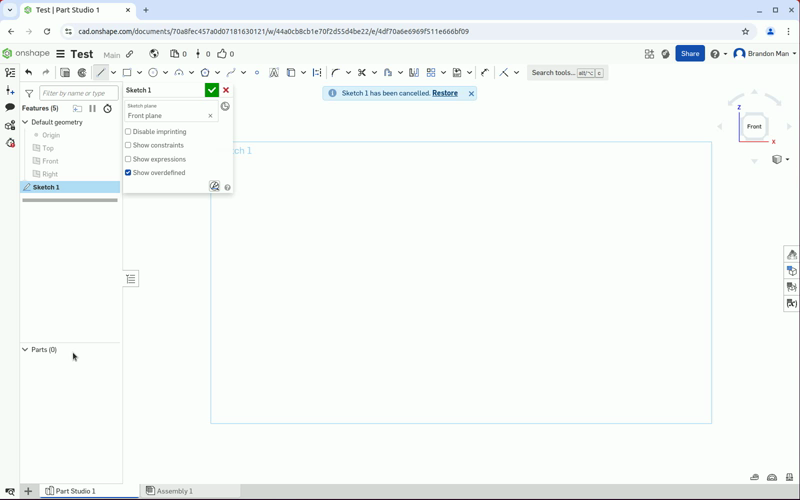
mouse_move(460, 282)
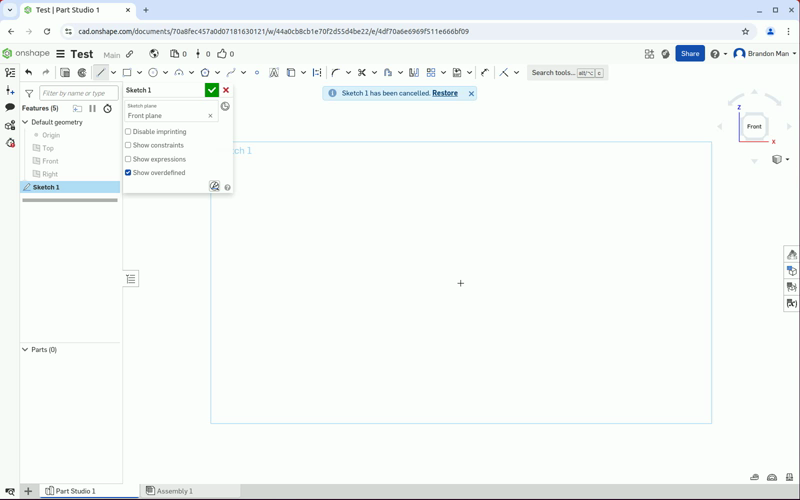
click(460, 282)
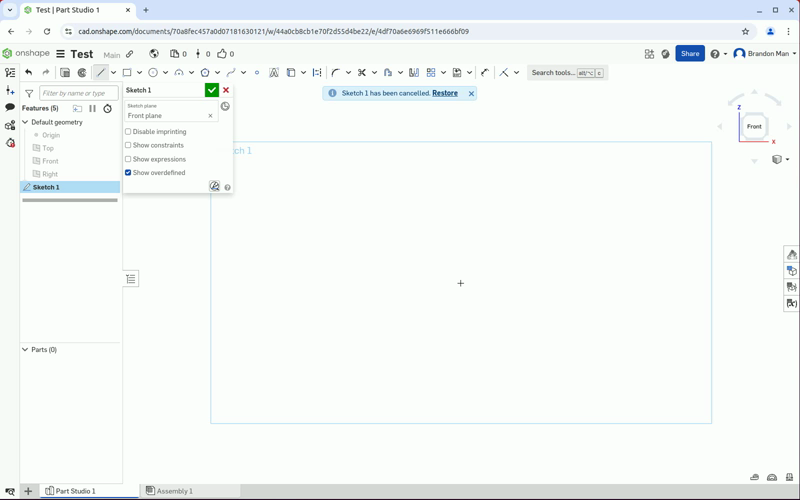
key_up(shift)
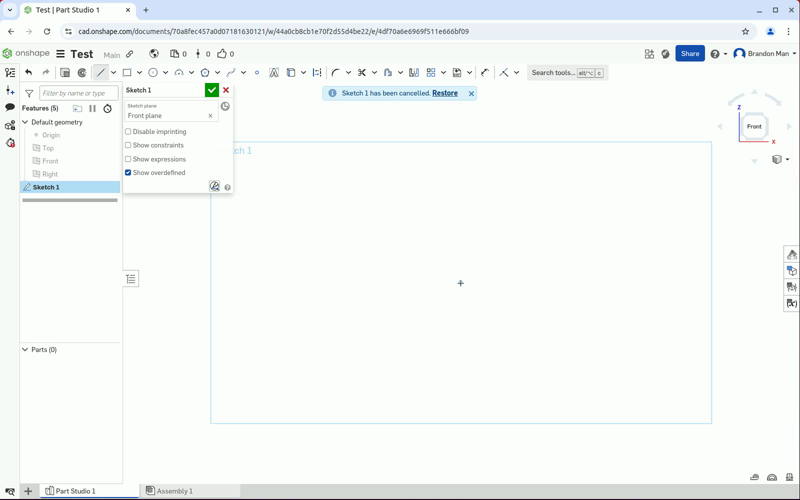
key_down(shift)
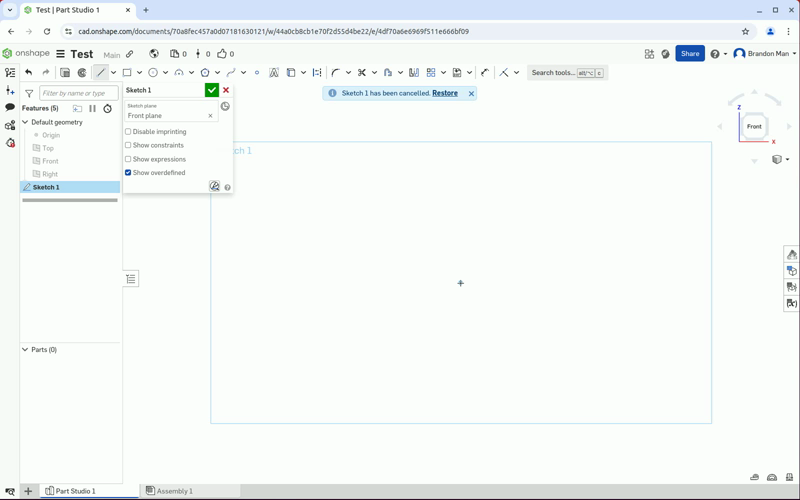
mouse_move(544, 282)
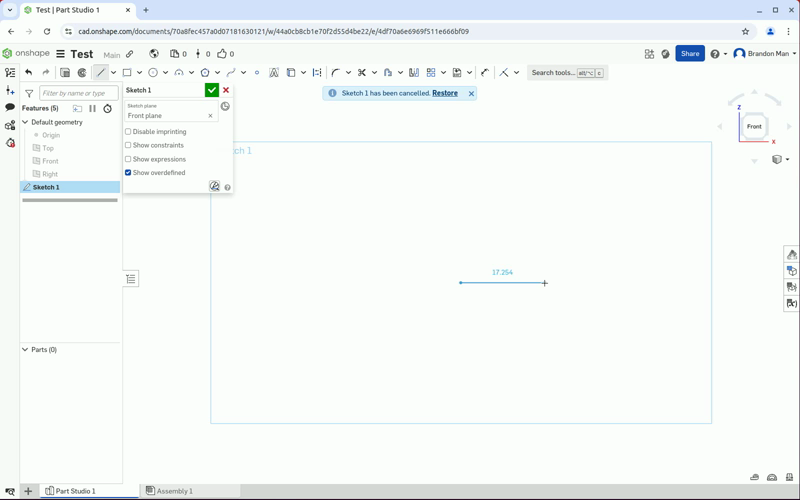
click(544, 282)
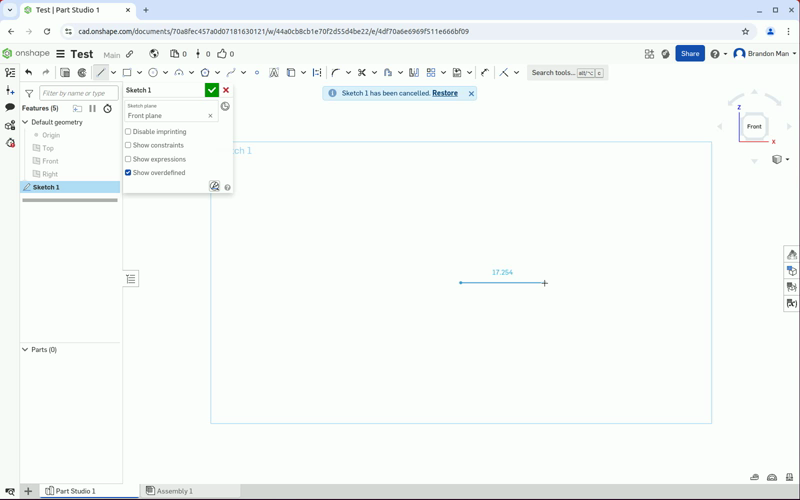
key_up(shift)
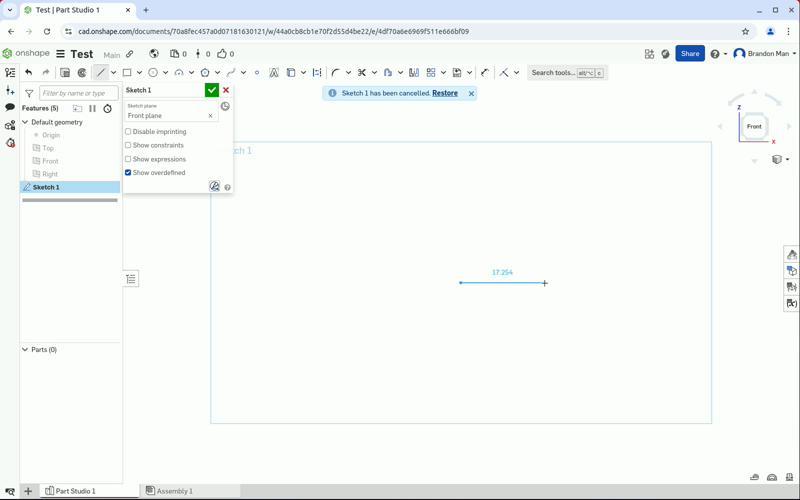
key(esc)
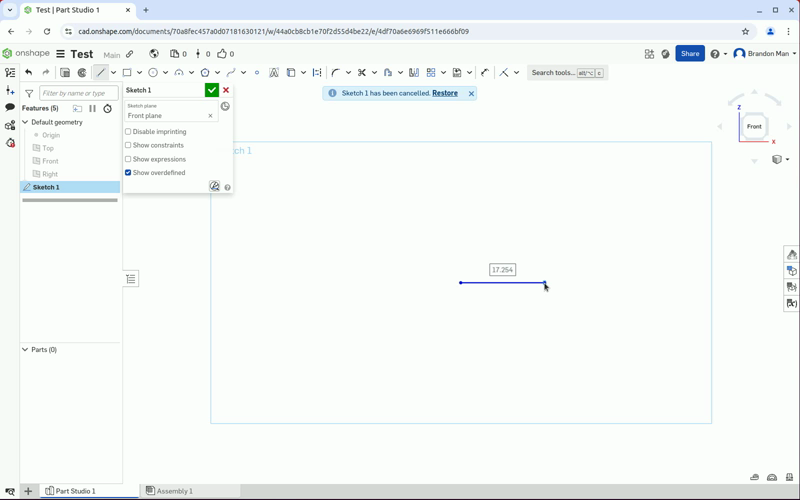
key(a)
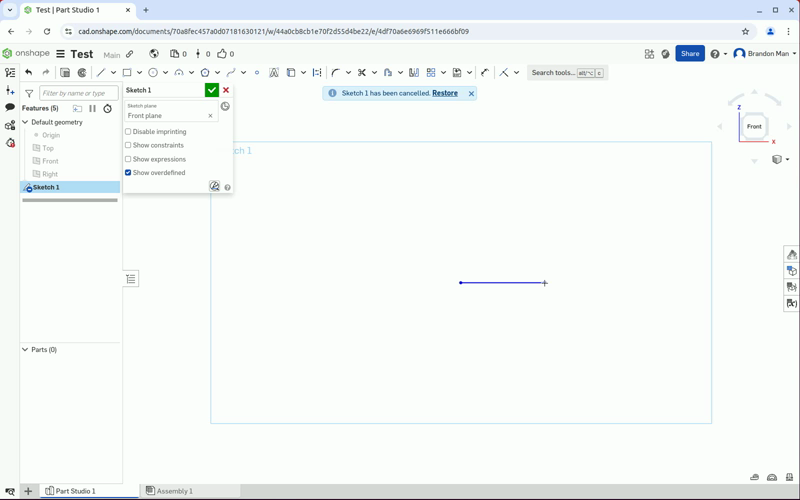
mouse_move(544, 282)
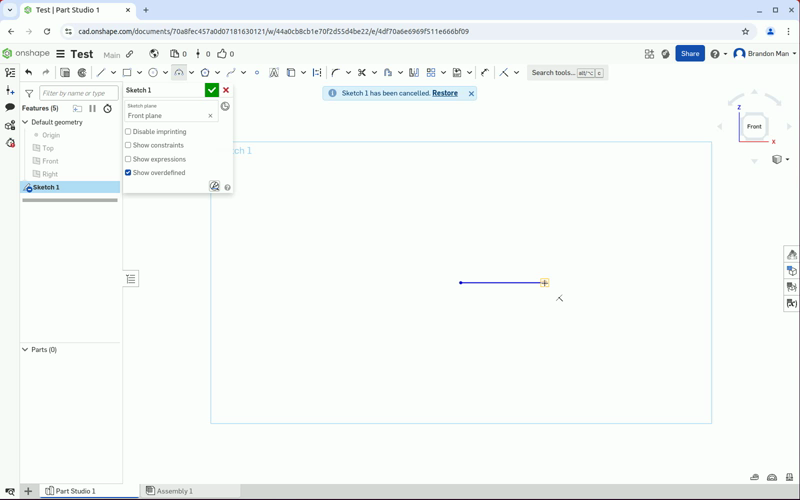
click(544, 282)
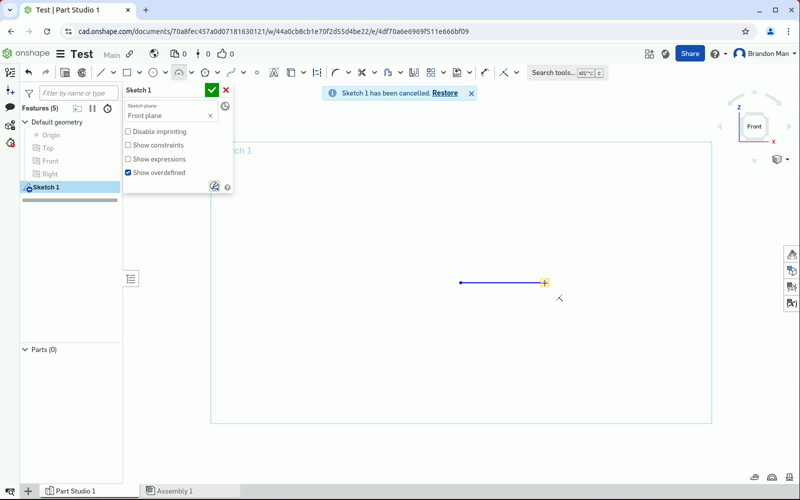
key_down(shift)
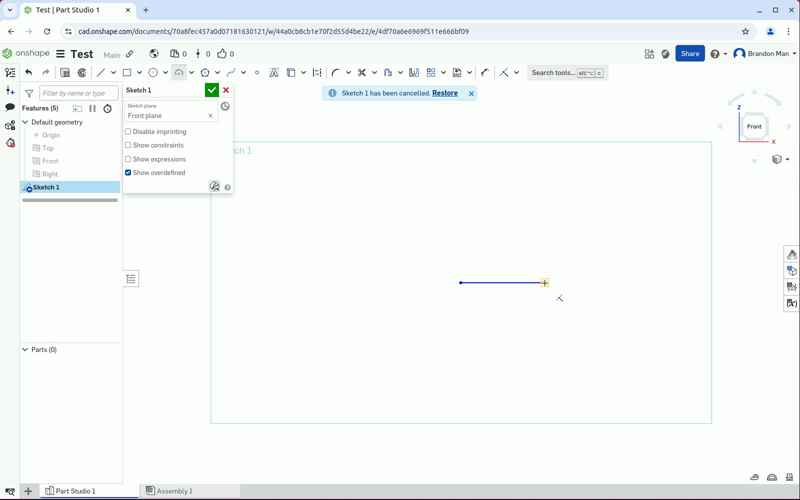
mouse_move(544, 226)
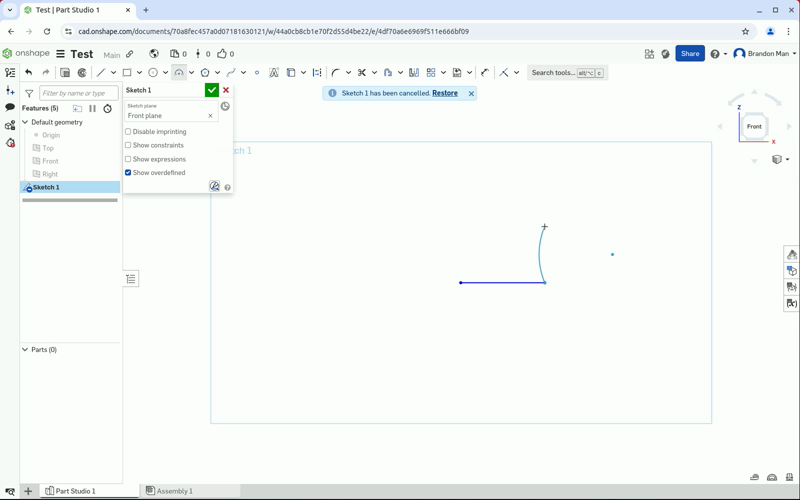
click(544, 226)
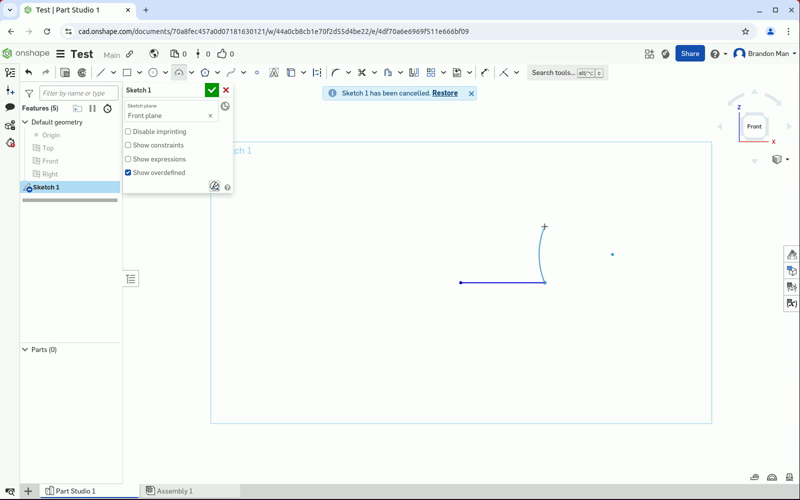
mouse_move(573, 254)
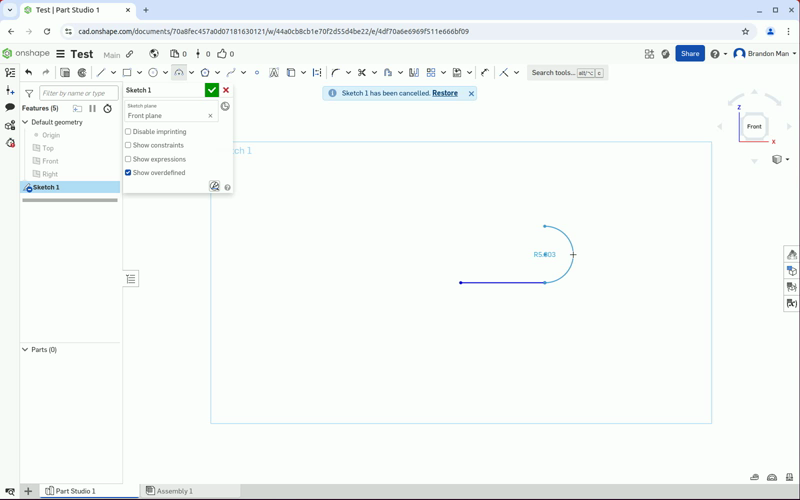
click(573, 254)
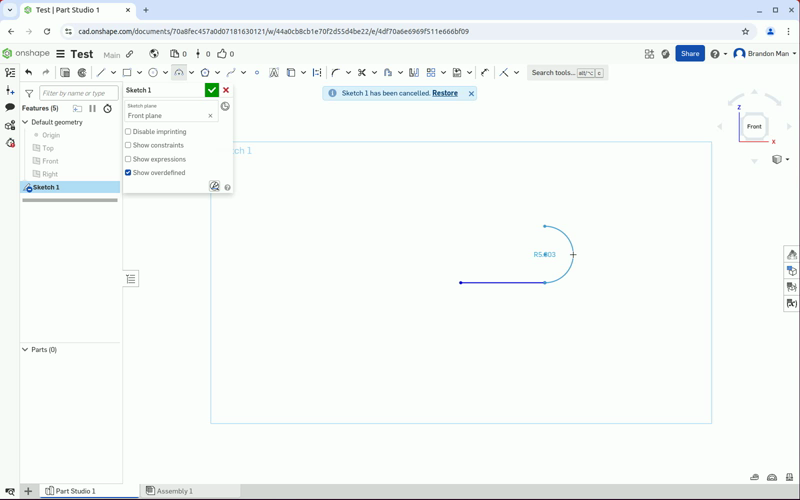
key_up(shift)
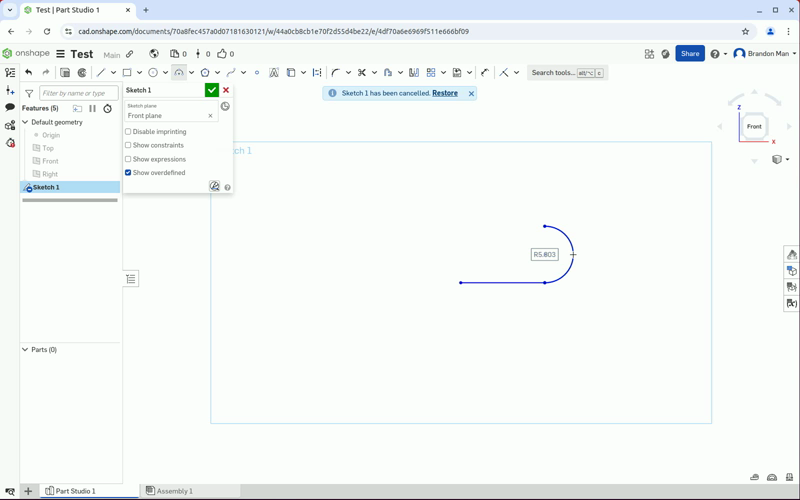
key(esc)
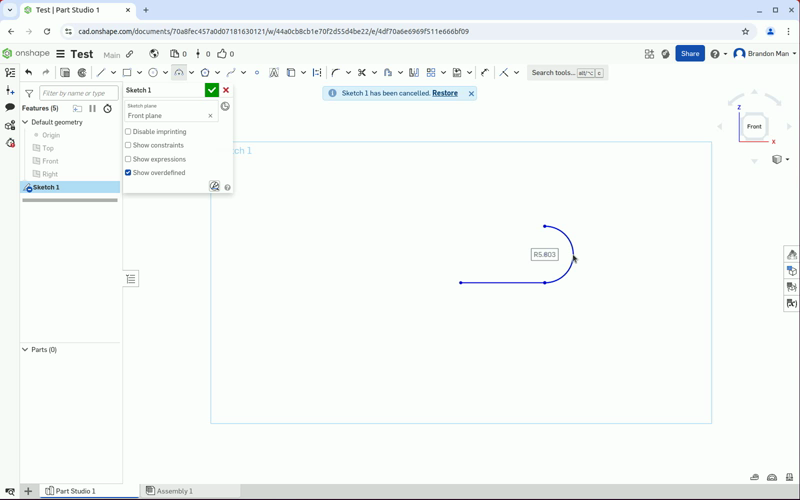
key(l)
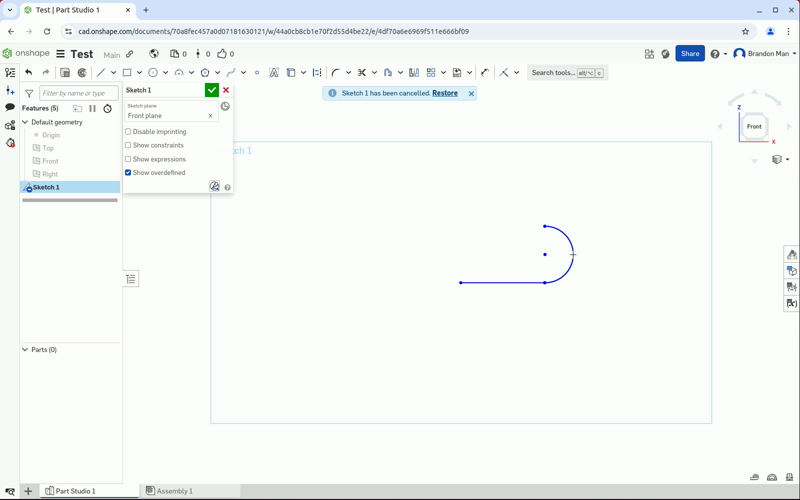
mouse_move(544, 226)
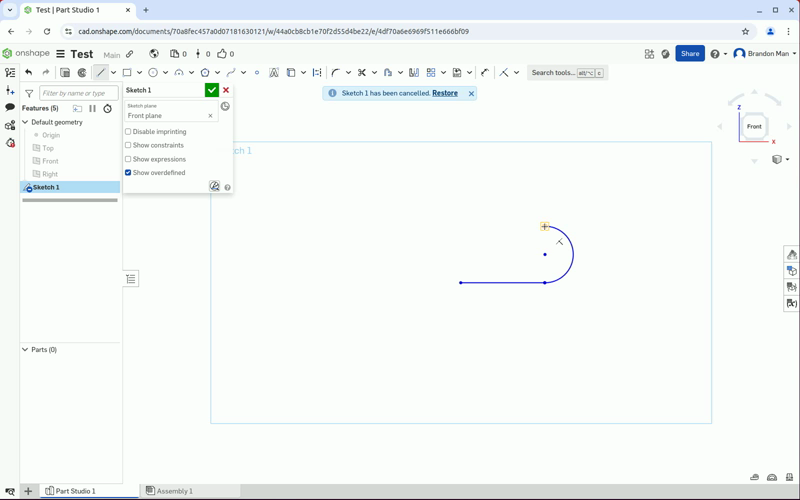
click(544, 226)
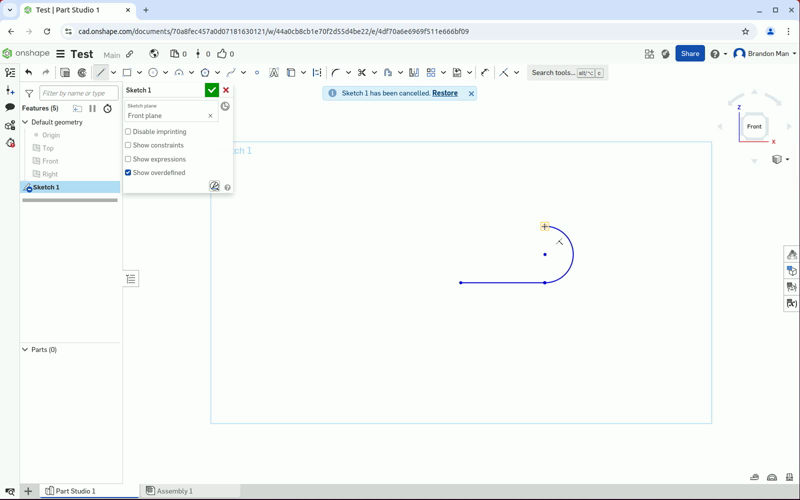
key_down(shift)
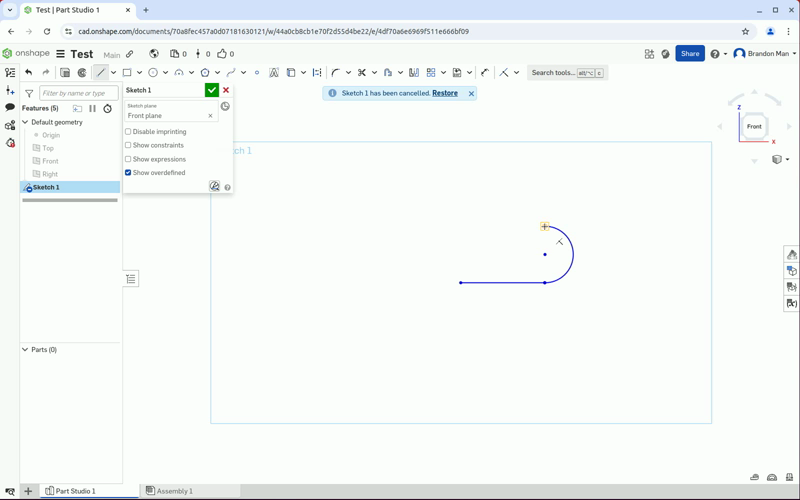
mouse_move(460, 226)
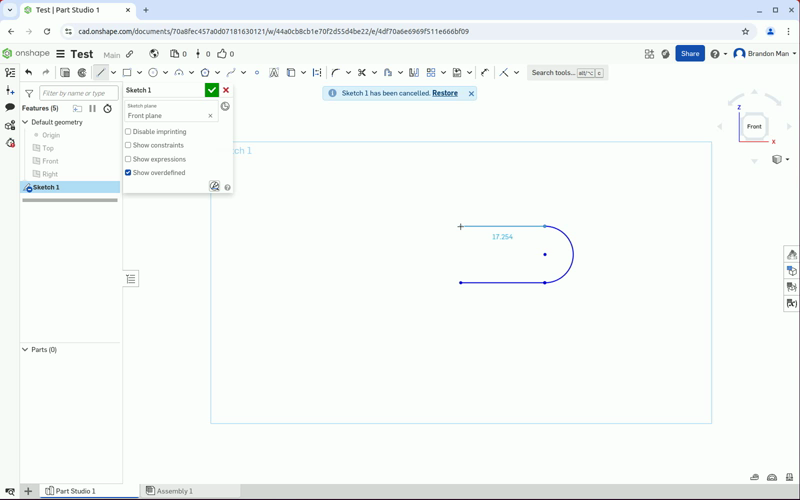
click(460, 226)
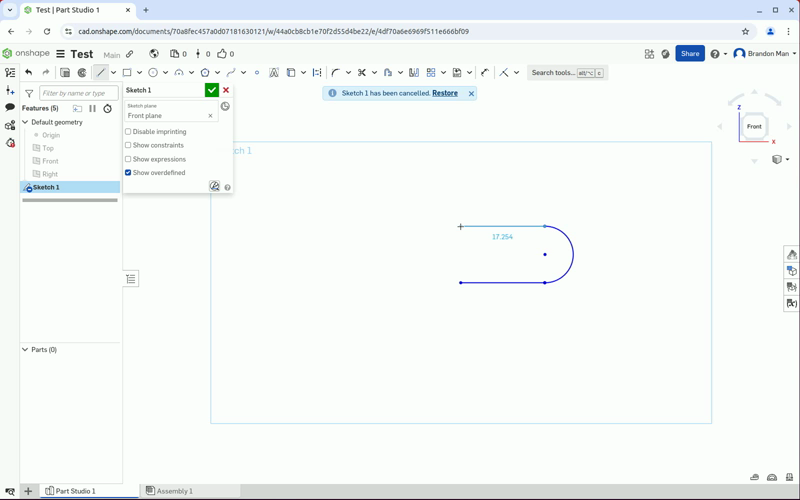
key_up(shift)
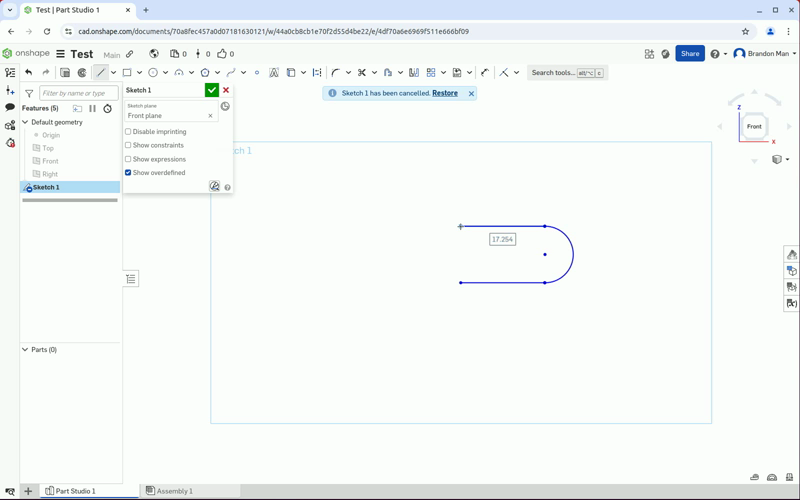
key(esc)
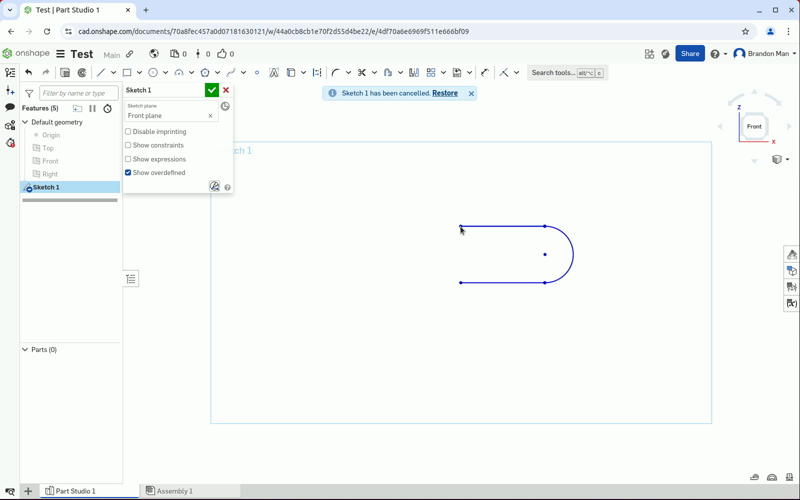
key(a)
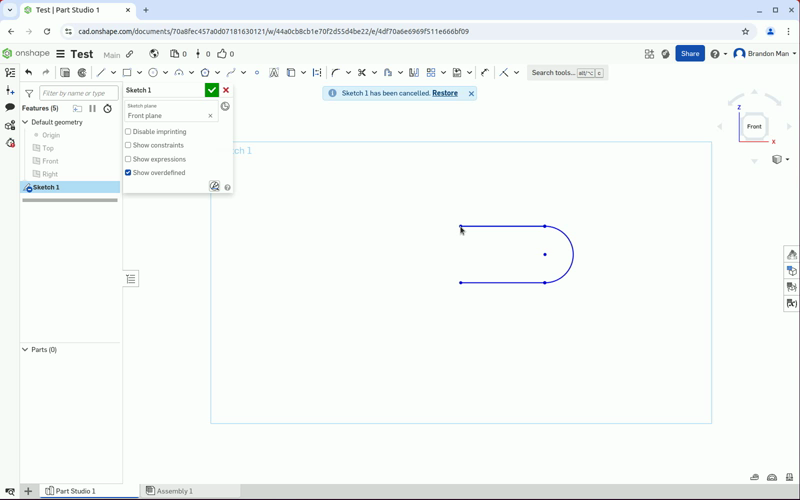
mouse_move(460, 226)
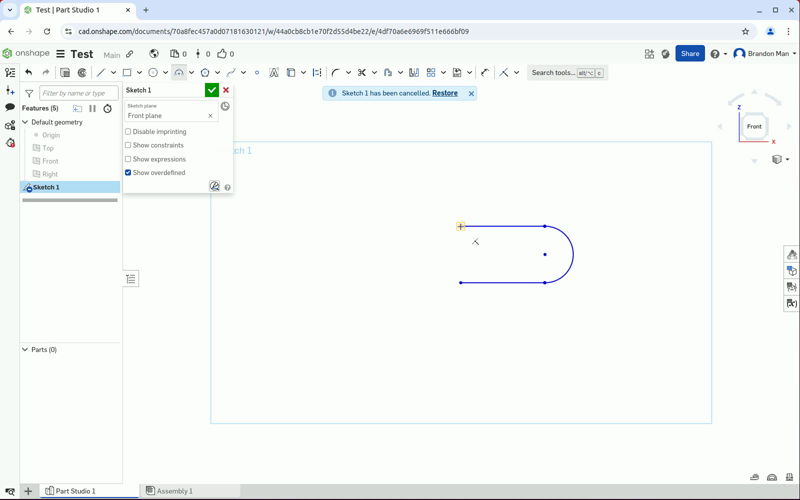
click(460, 226)
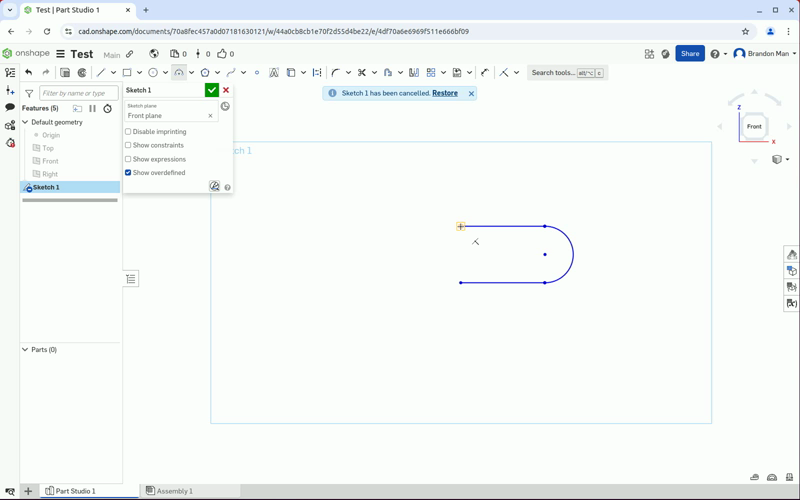
mouse_move(460, 282)
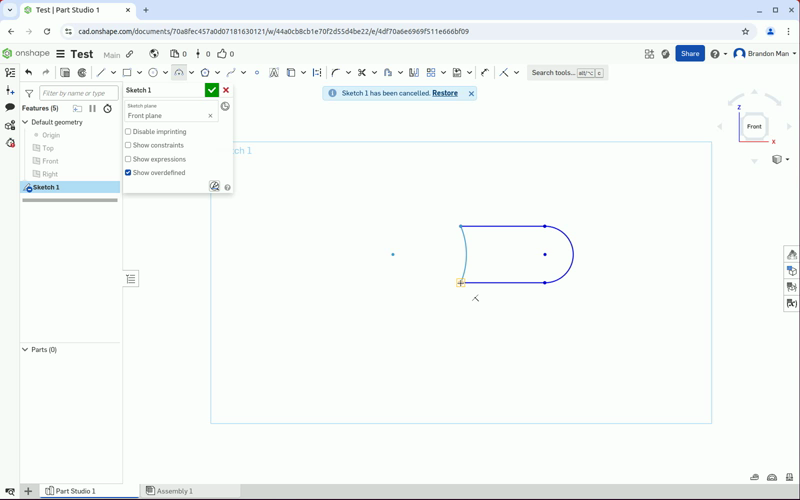
click(460, 282)
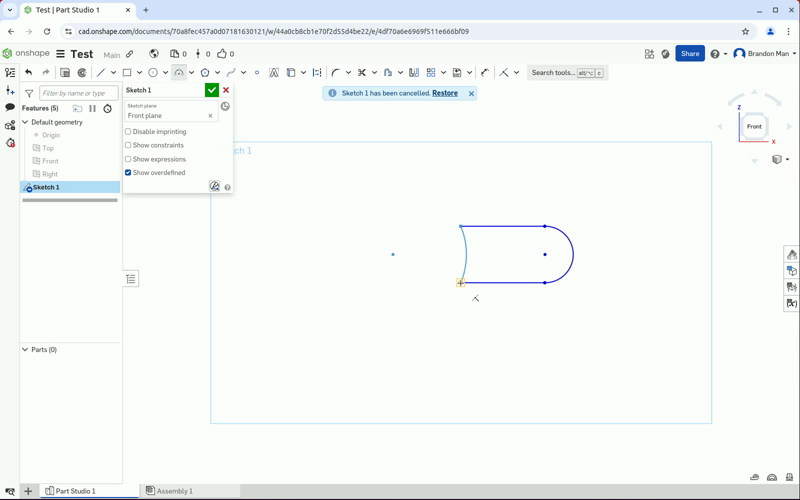
key_down(shift)
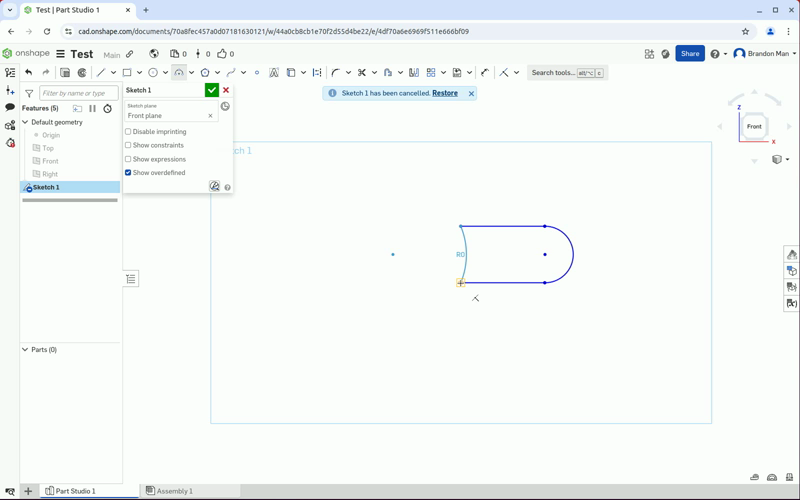
mouse_move(432, 254)
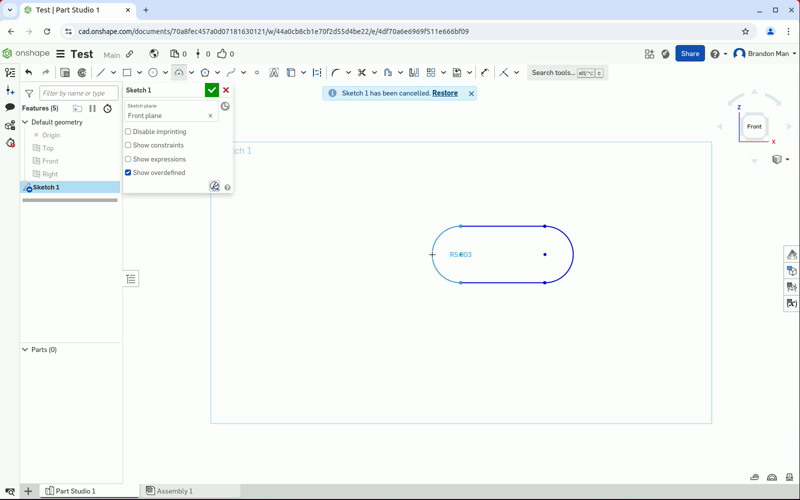
click(432, 254)
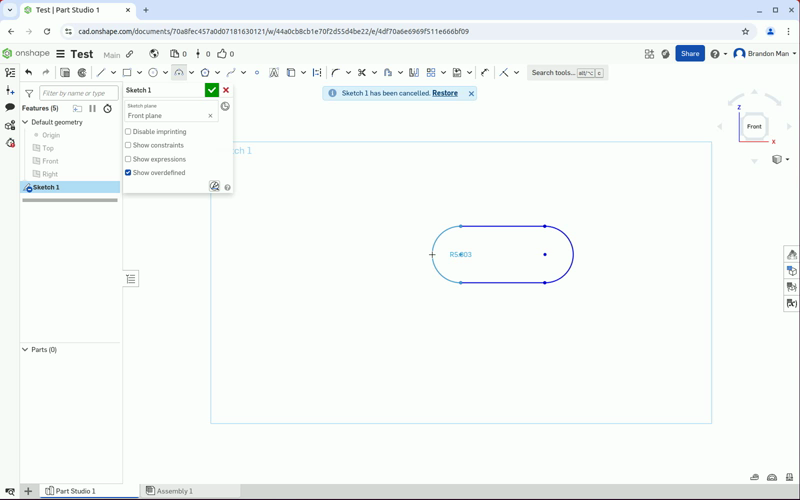
key_up(shift)
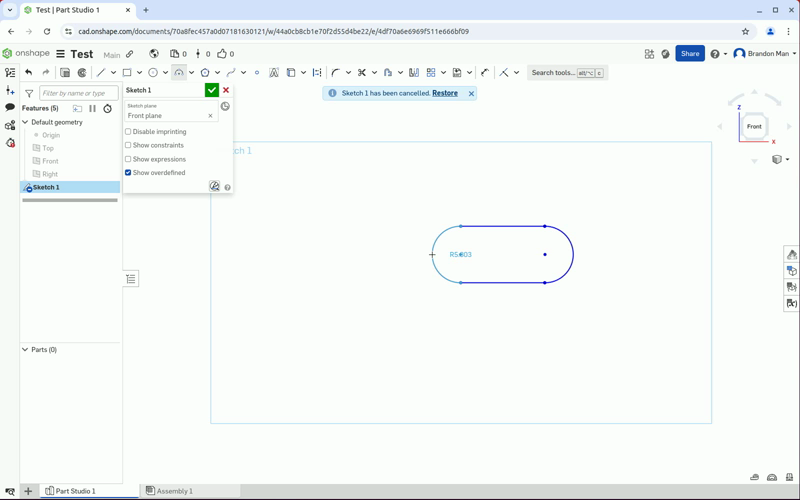
key(esc)
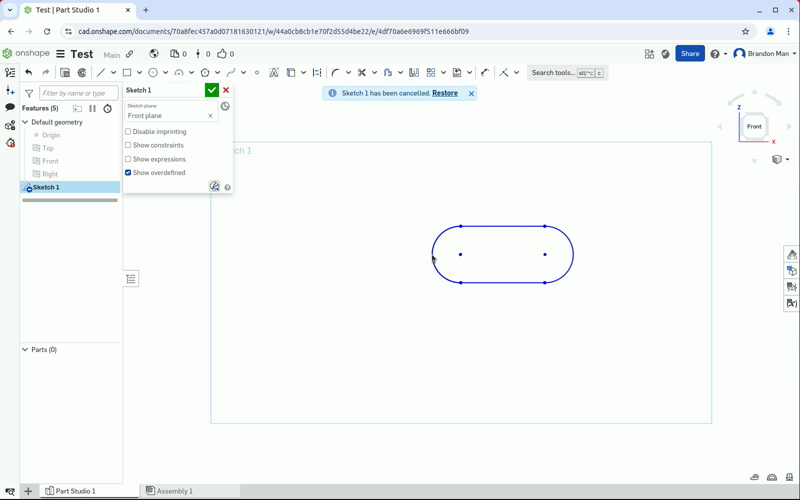
mouse_move(498, 231)
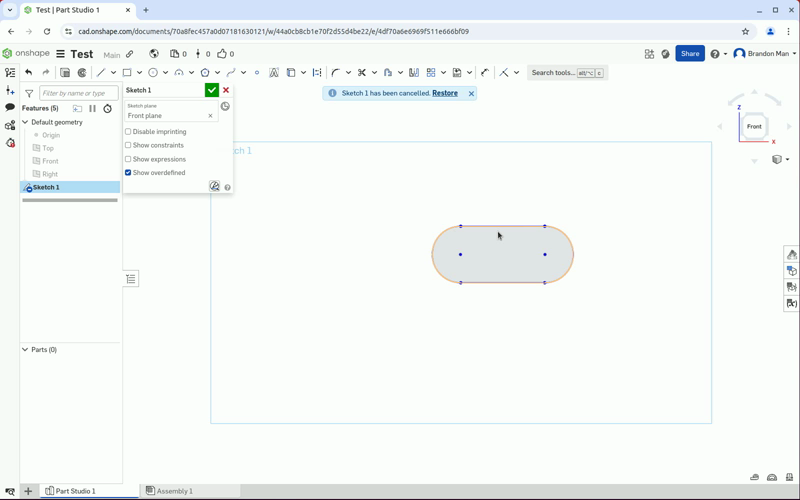
click(498, 231)
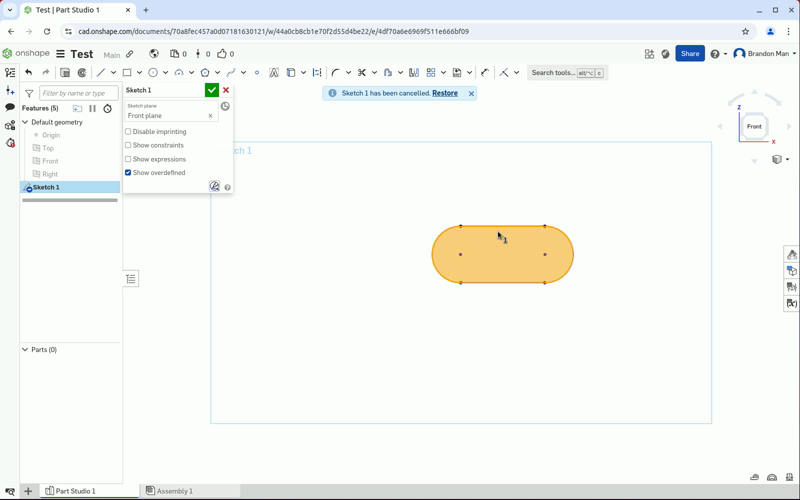
mouse_move(73, 352)
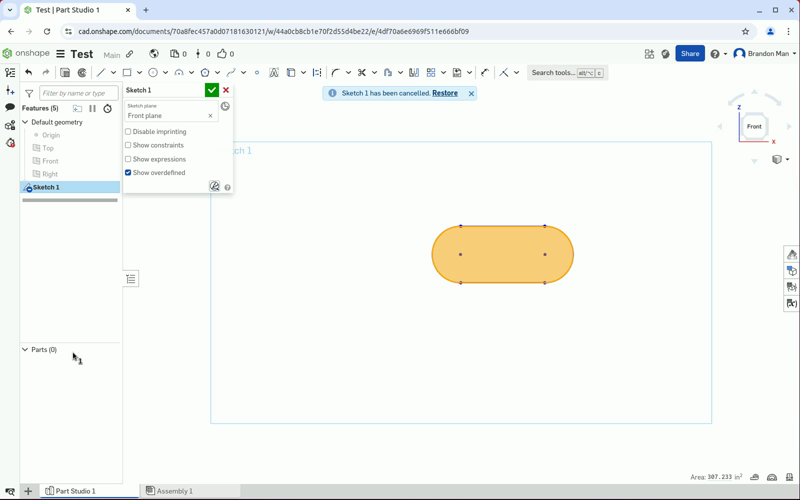
key(shift+y)
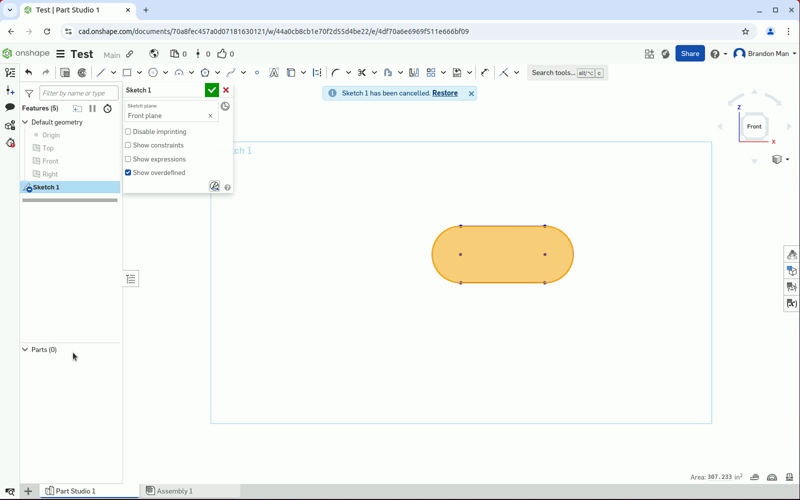
key(shift+e)
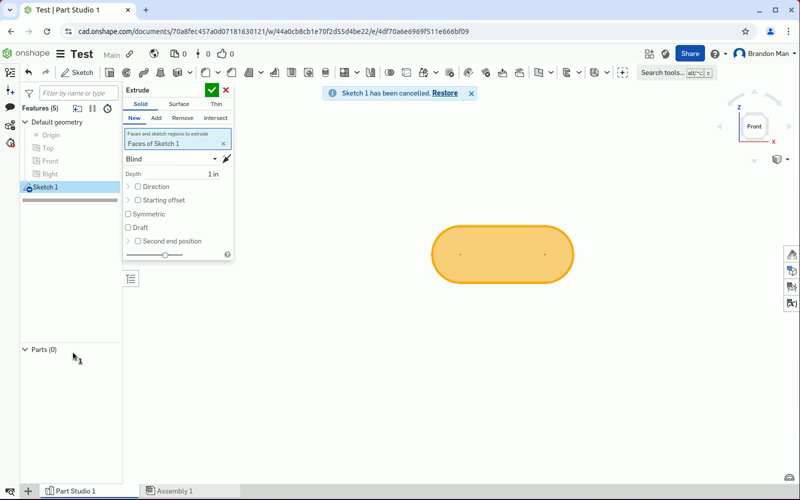
mouse_move(143, 106)
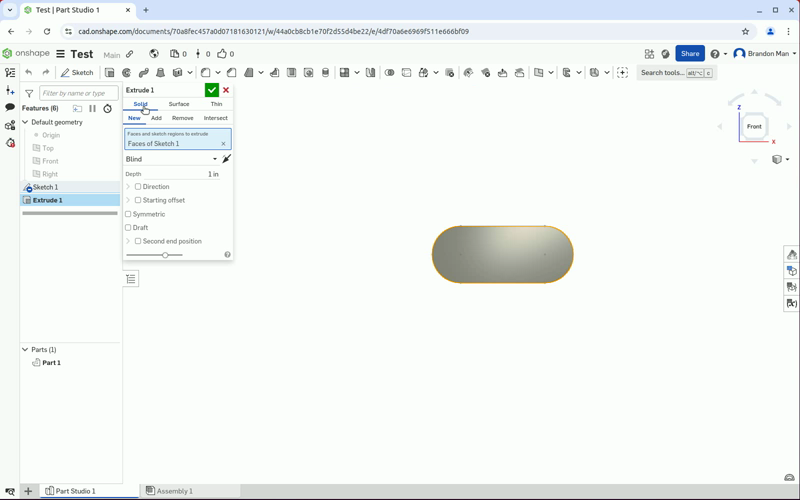
click(143, 106)
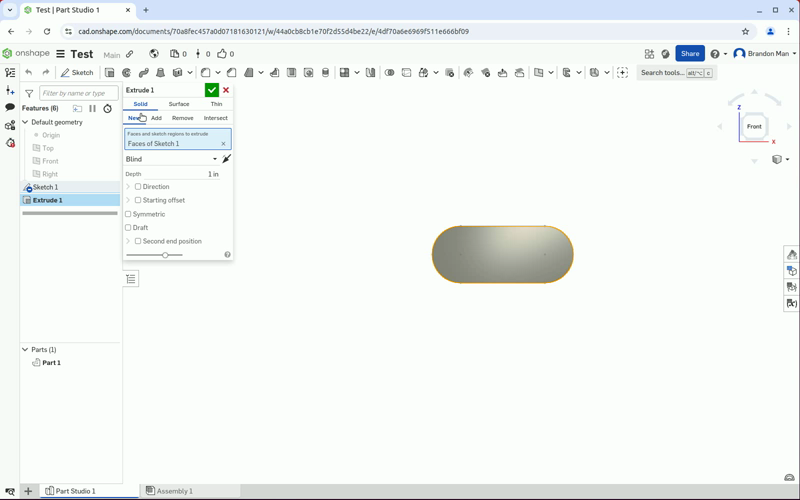
mouse_move(137, 120)
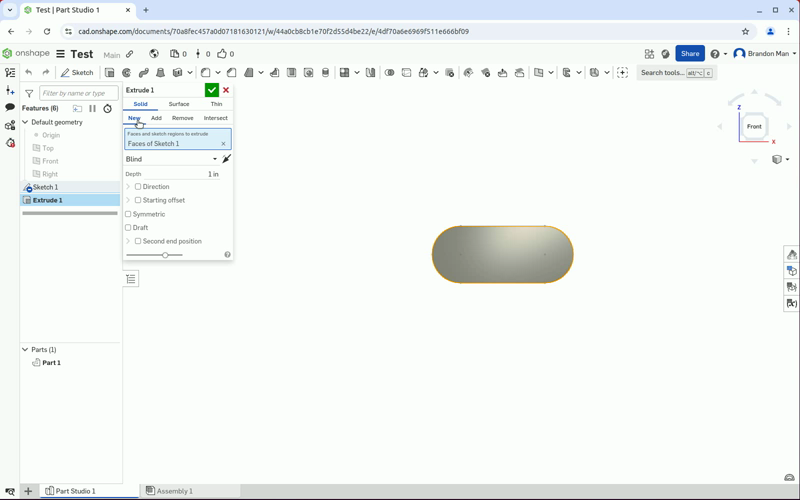
click(137, 120)
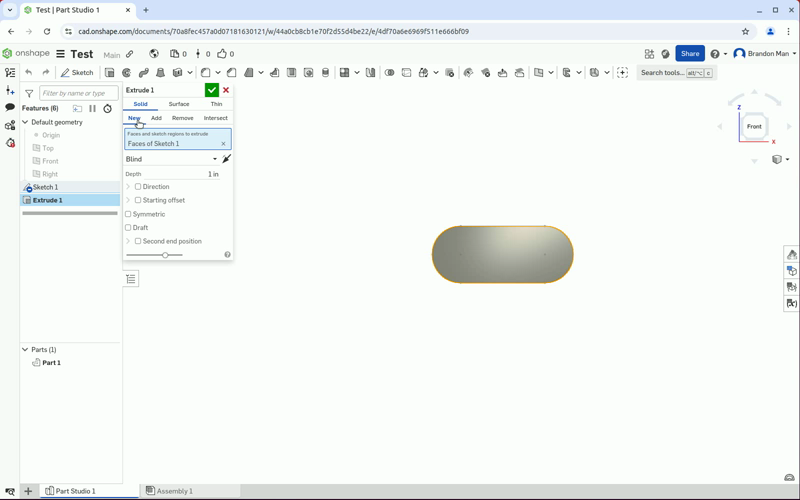
key(tab, 4)
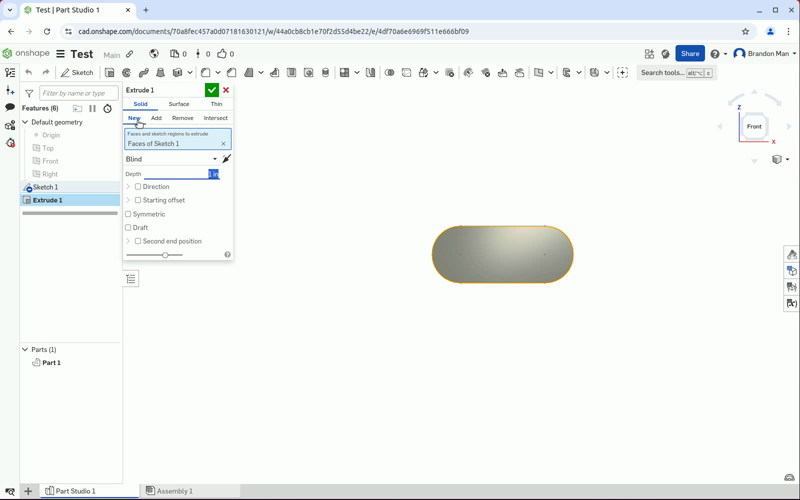
text(2.889)
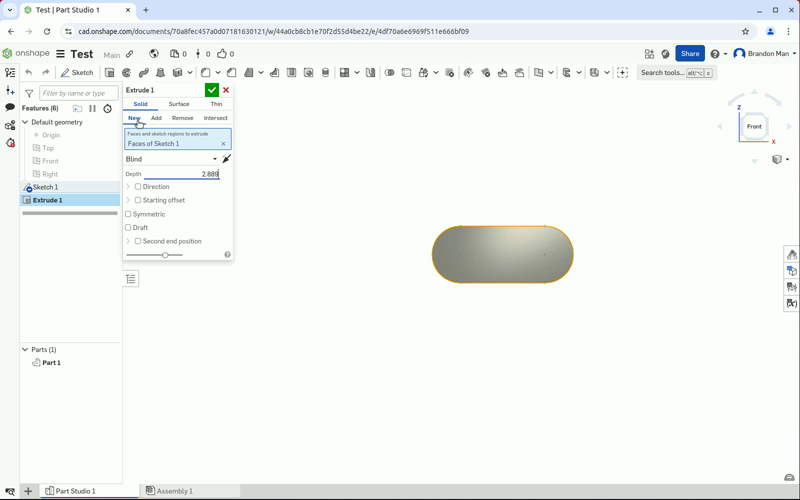
key(enter)
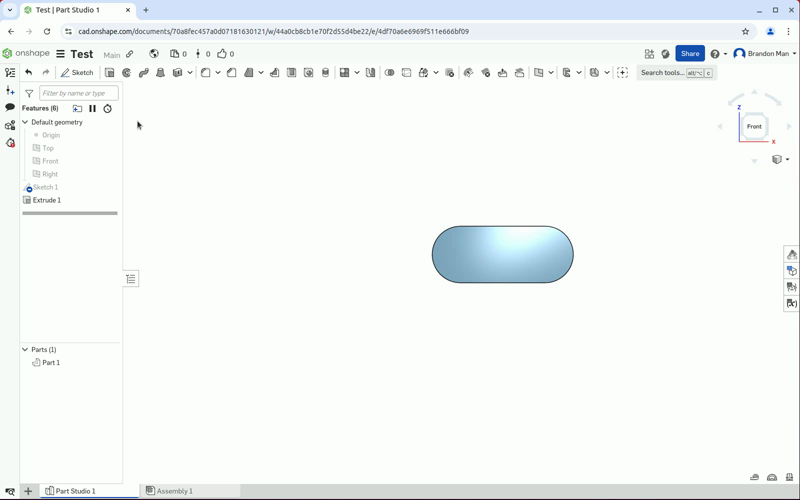
key(shift+h)
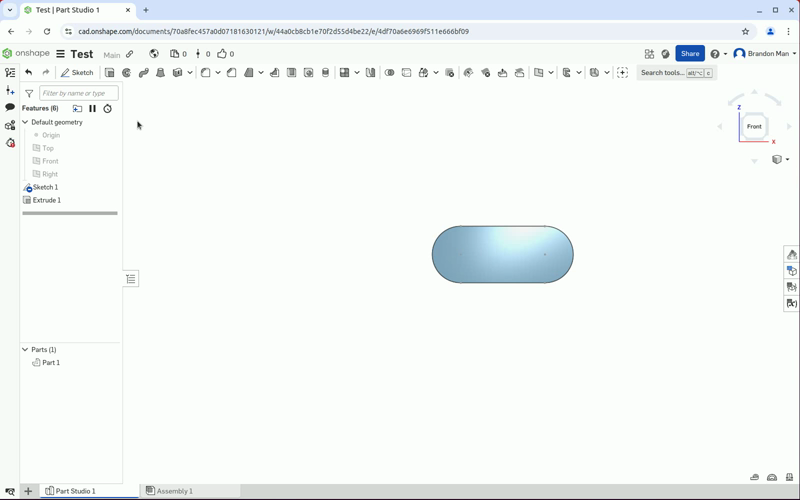
key(shift+h)
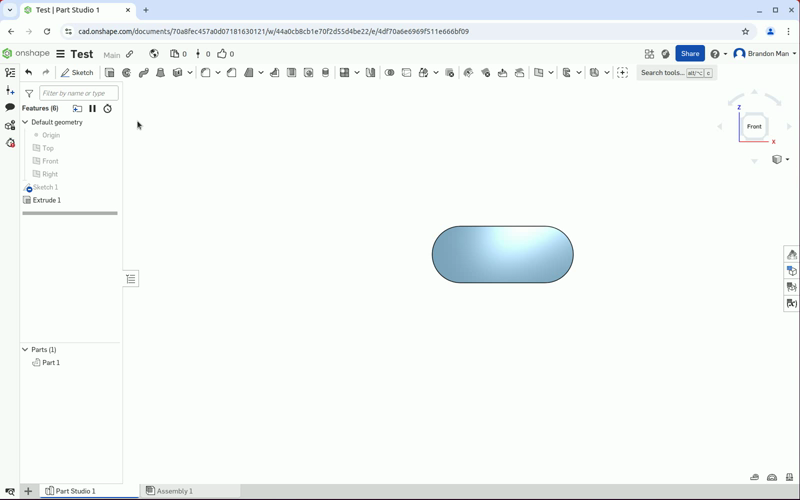
mouse_move(73, 189)
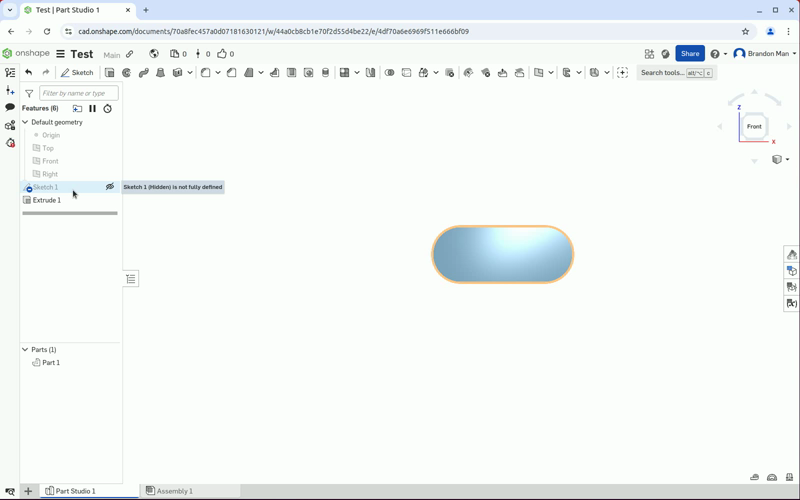
click(73, 189)
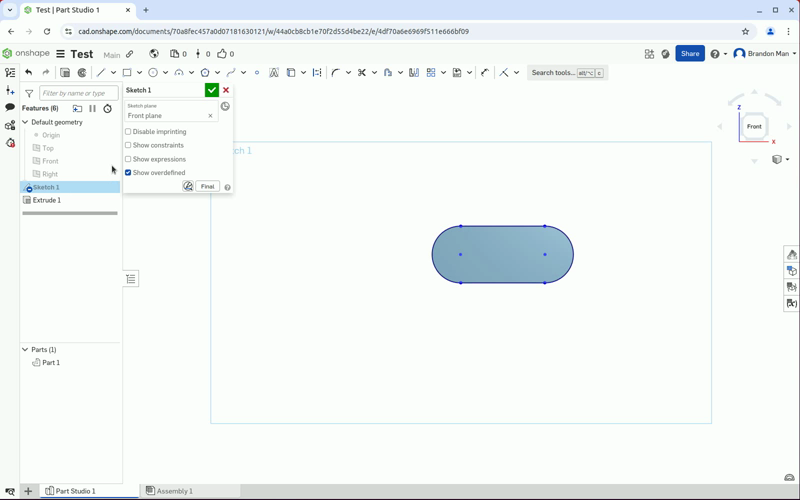
mouse_move(229, 92)
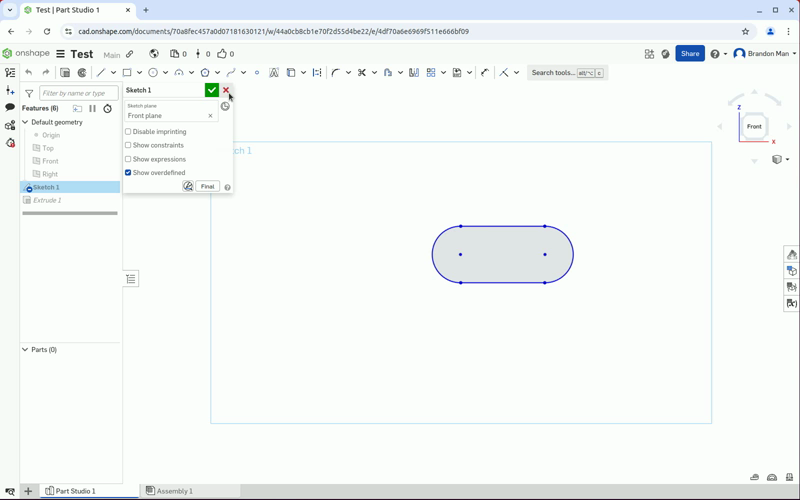
click(229, 92)
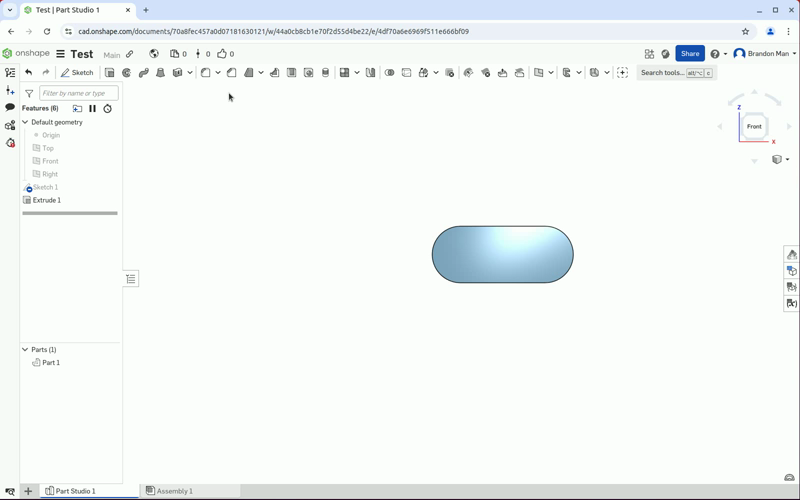
mouse_move(541, 75)
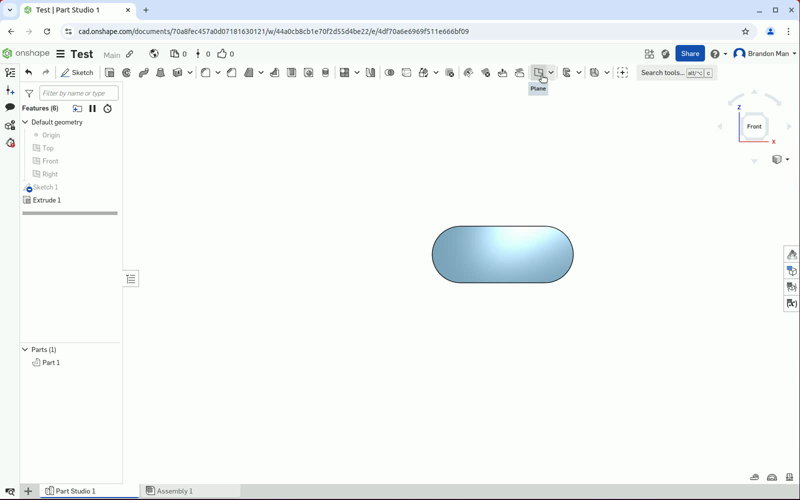
click(541, 75)
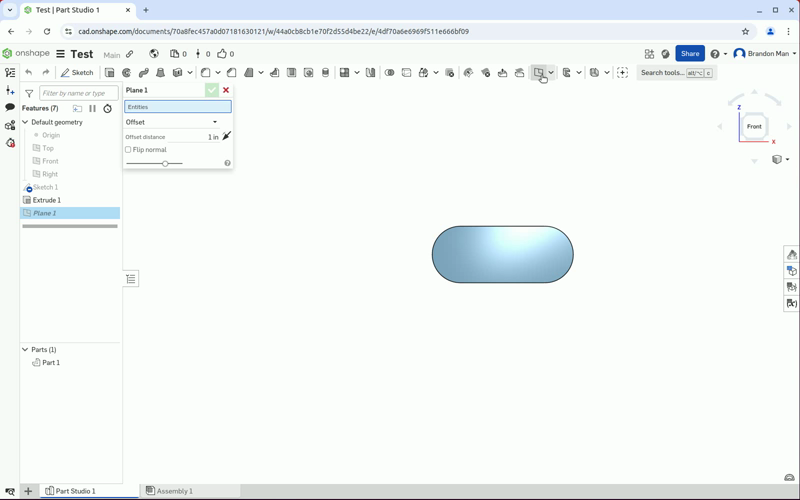
mouse_move(73, 163)
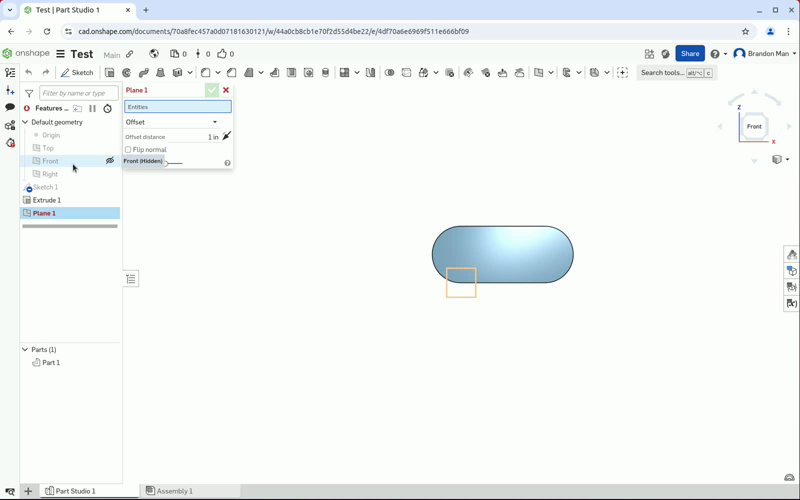
click(73, 163)
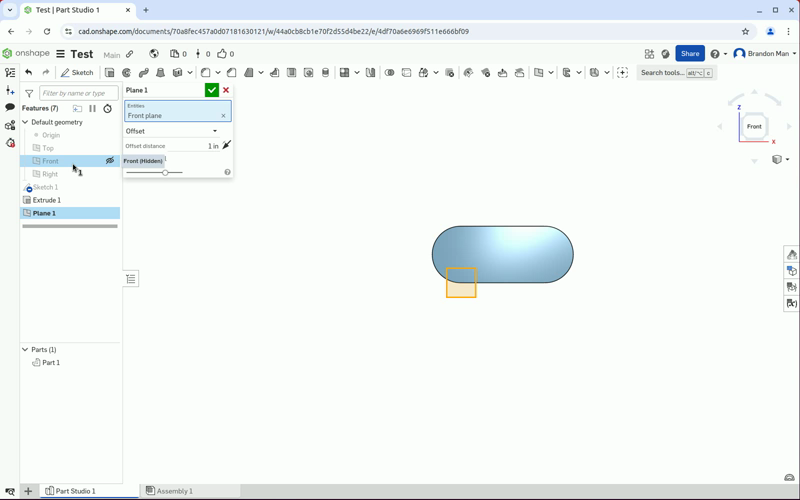
key(tab, 2)
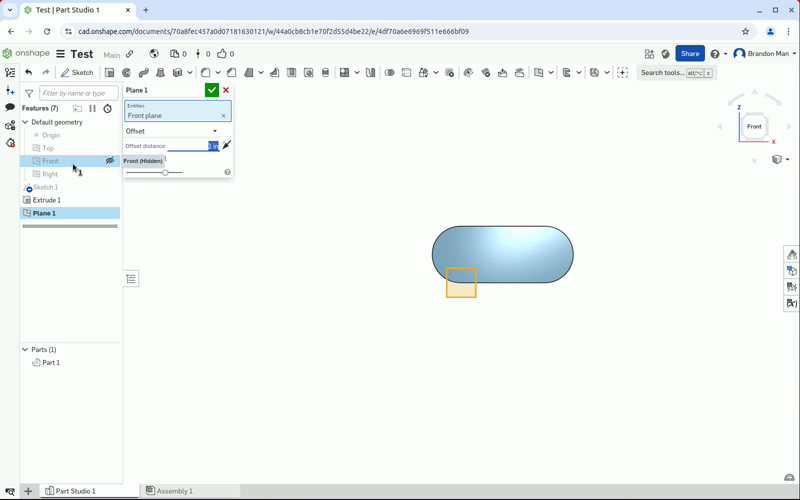
text(2.896)
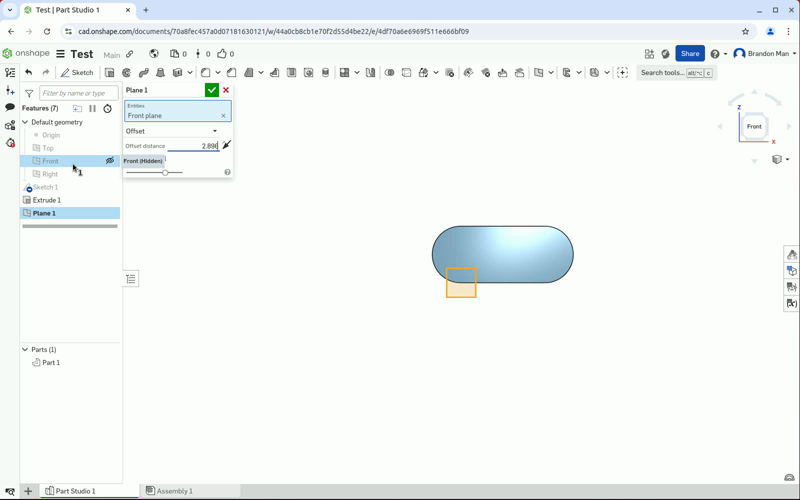
key(enter, 2)
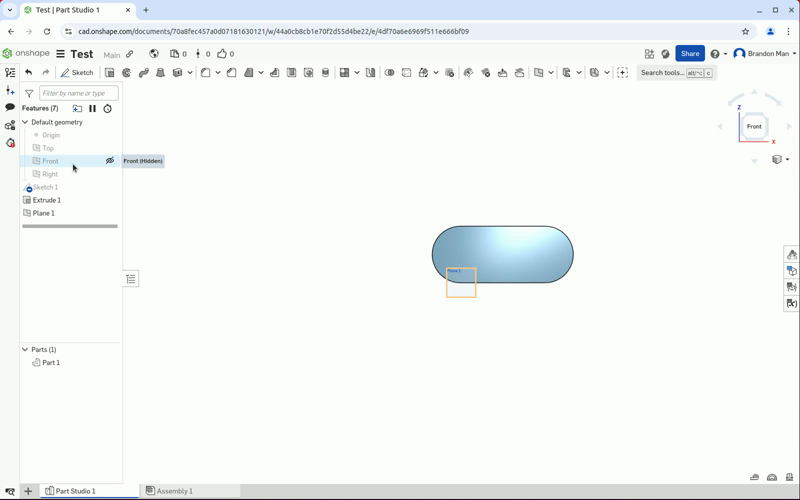
key(shift+s)
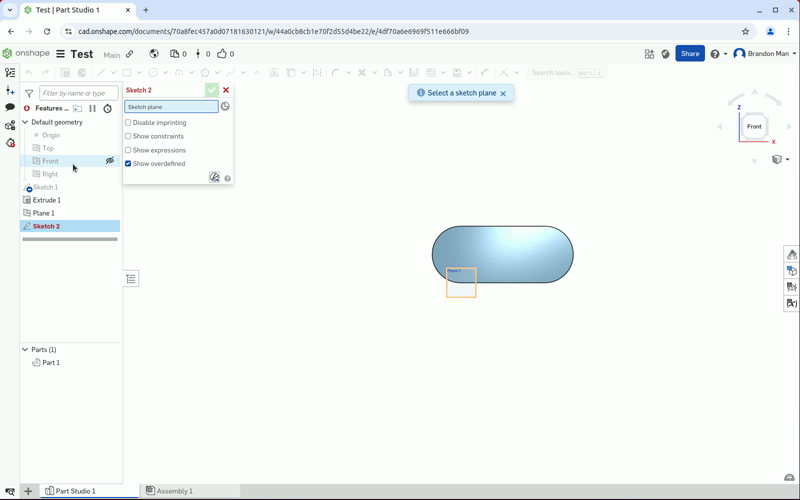
mouse_move(73, 215)
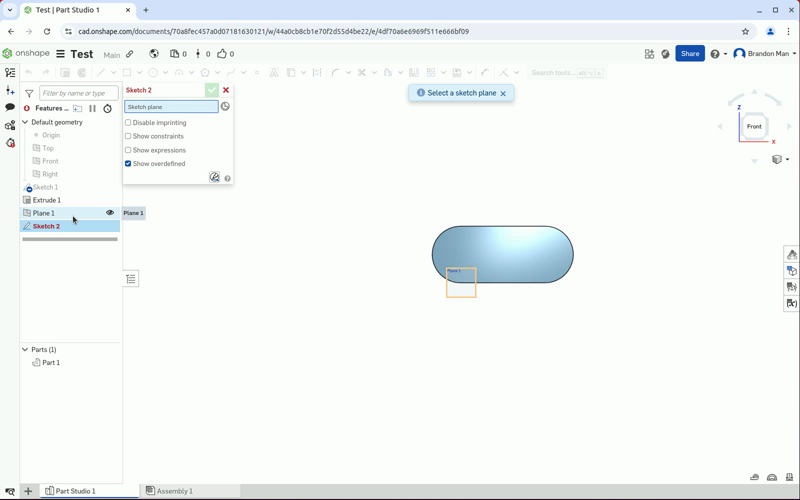
click(73, 215)
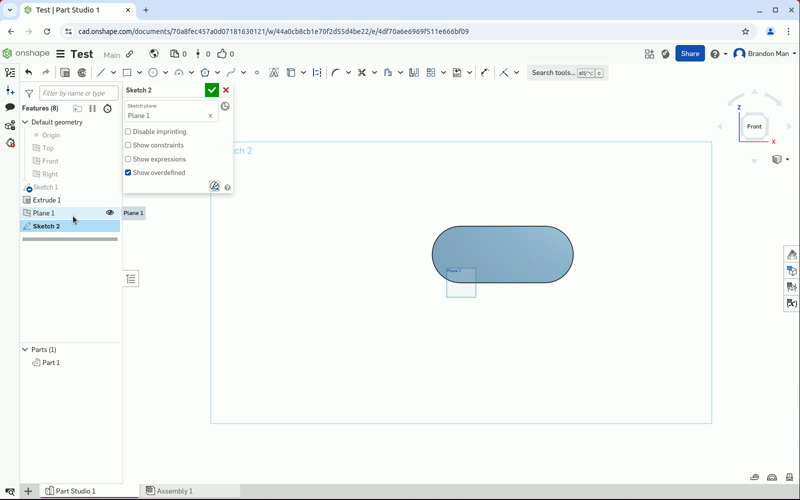
mouse_move(73, 352)
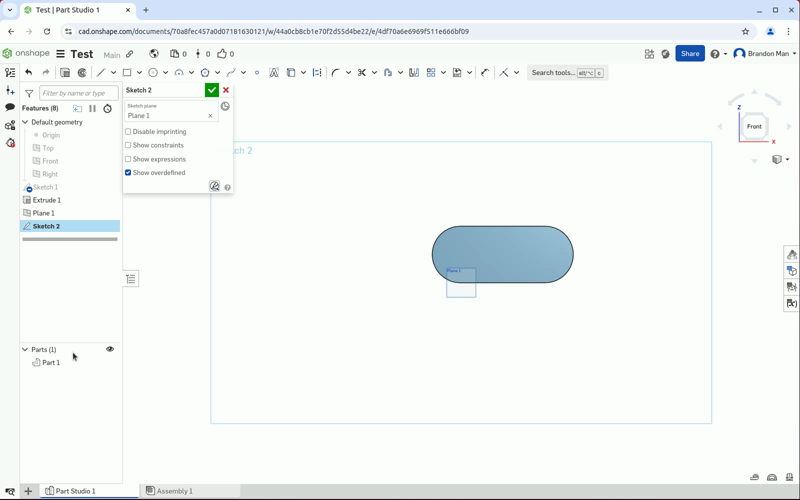
key(y)
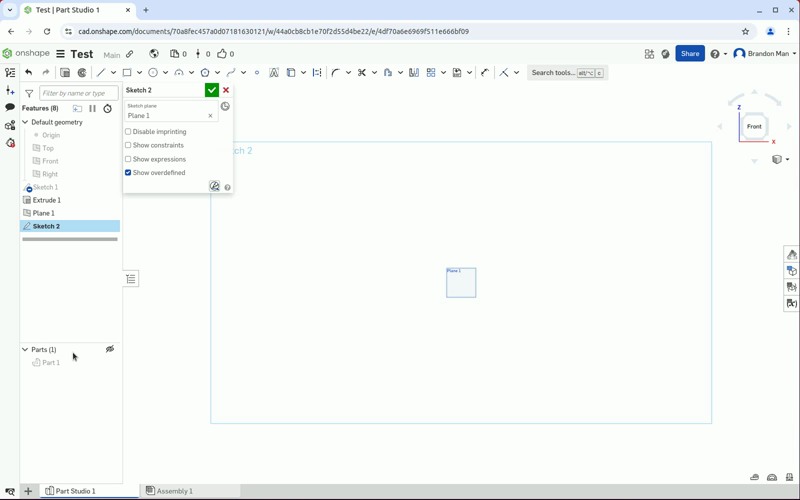
key(c)
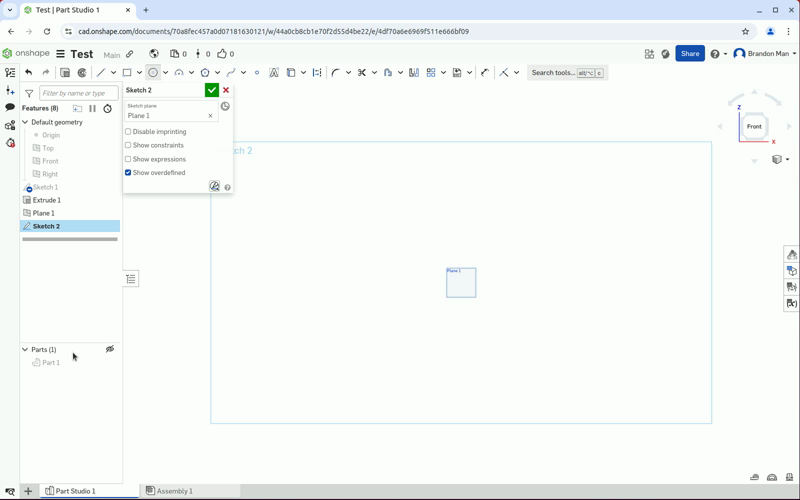
key_down(shift)
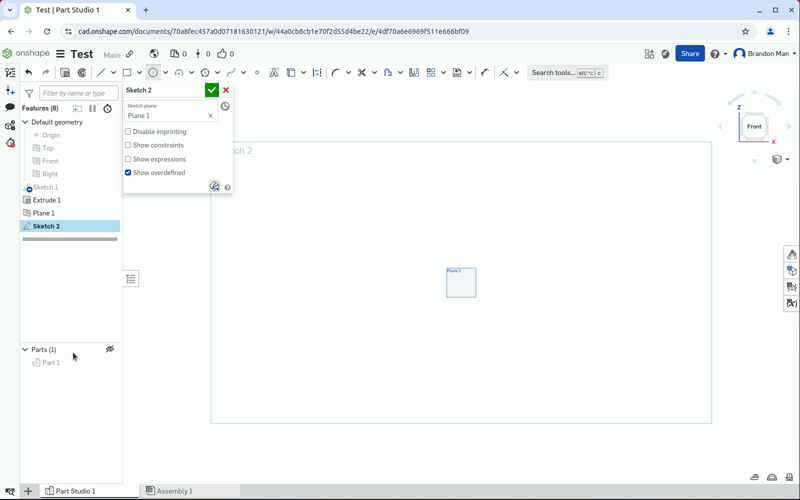
mouse_move(461, 254)
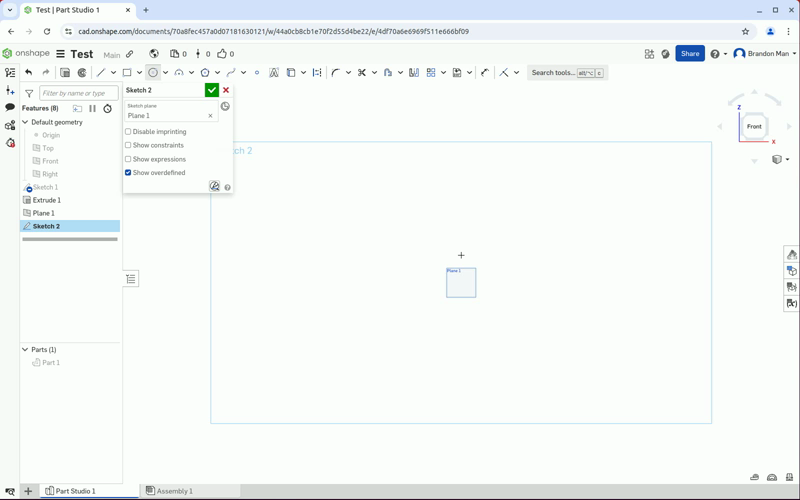
click(461, 254)
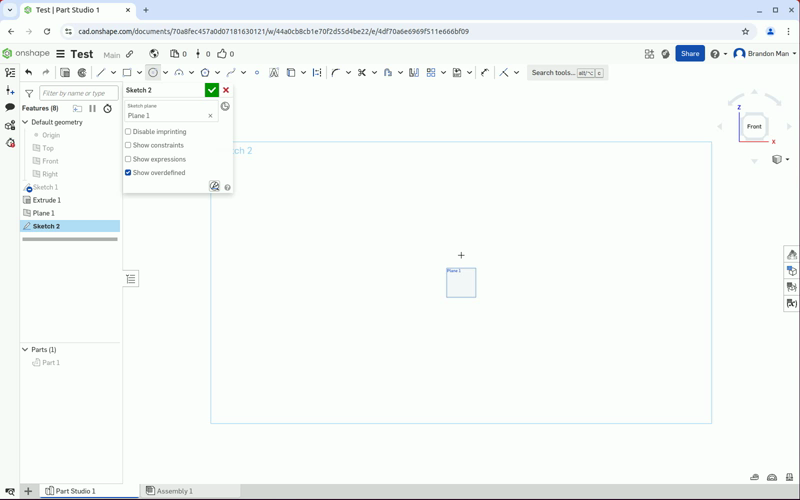
key_up(shift)
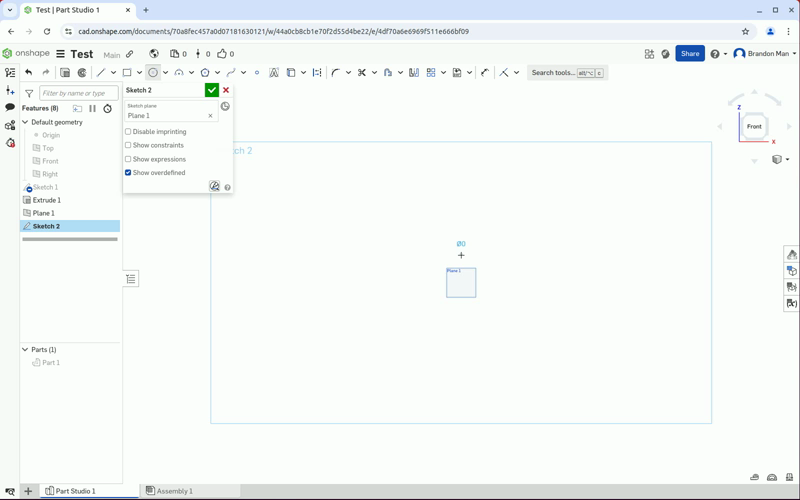
mouse_move(475, 254)
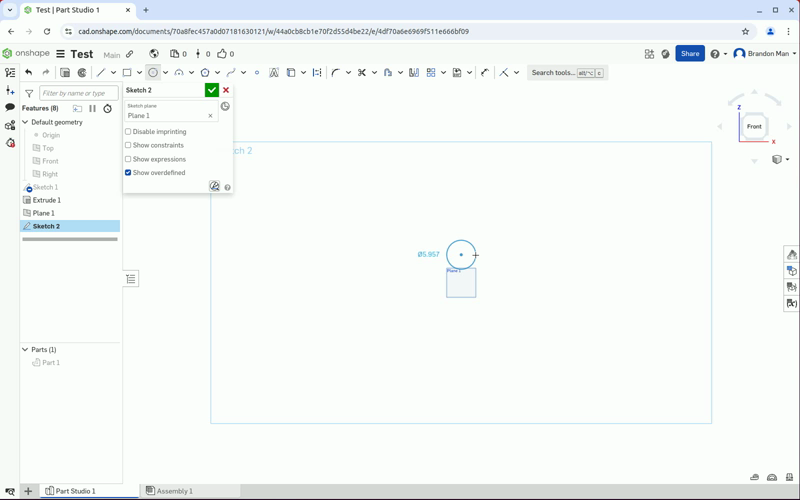
click(475, 254)
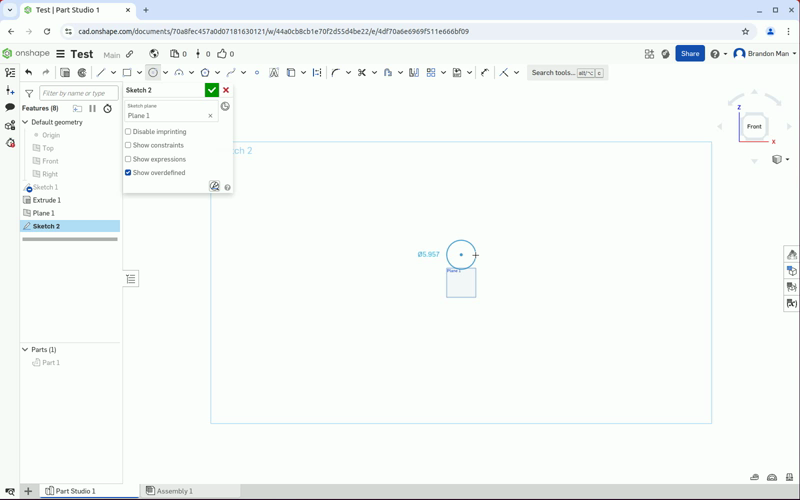
key(esc)
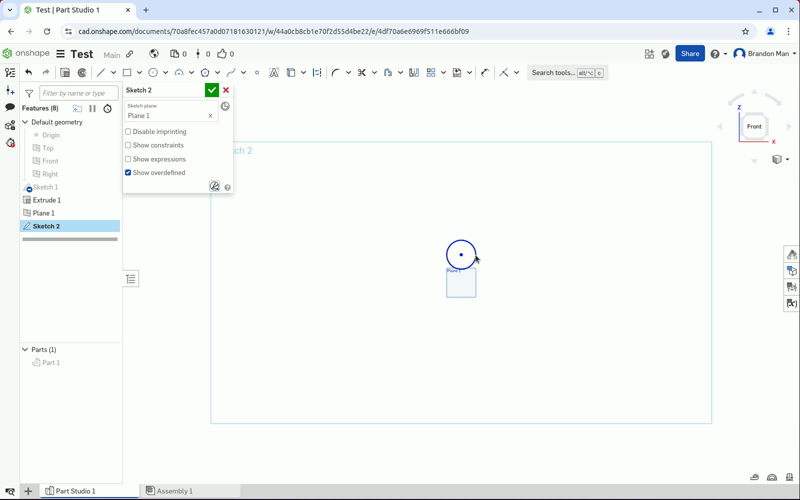
mouse_move(473, 258)
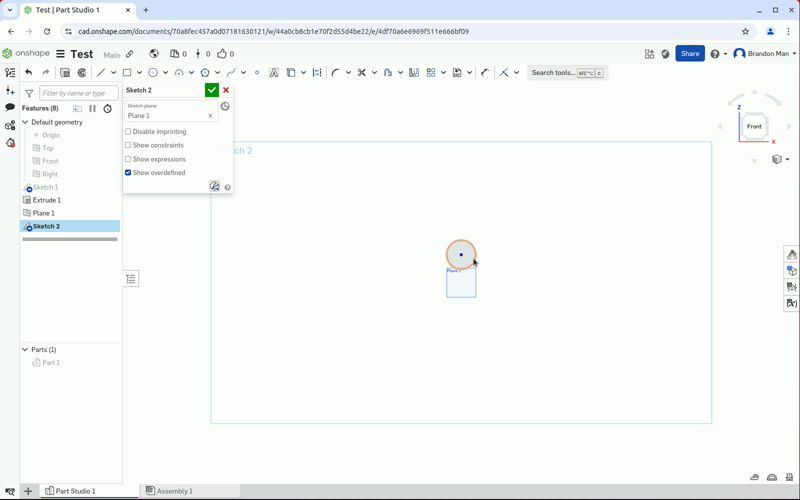
scroll(6)
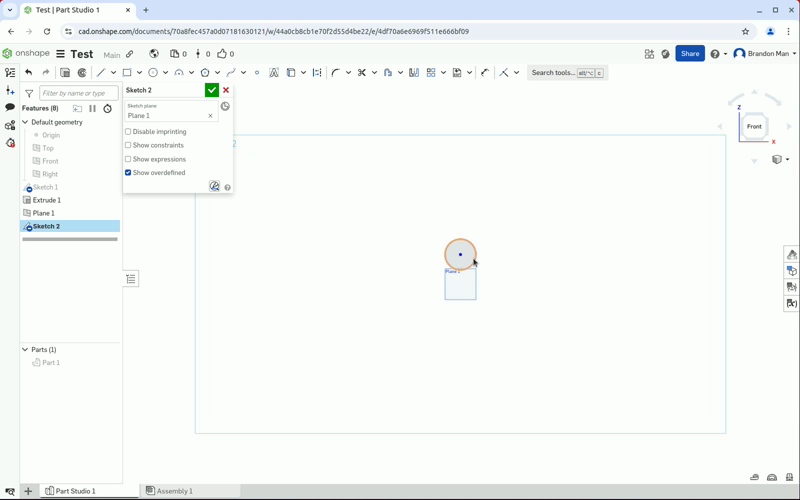
scroll(6)
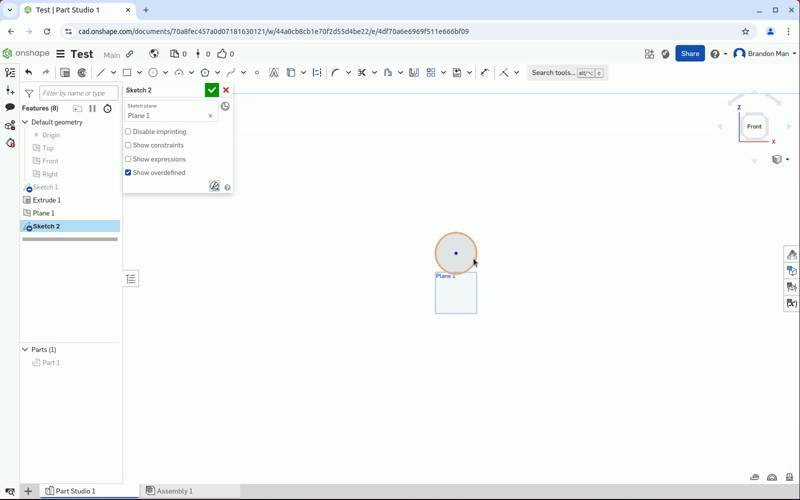
scroll(6)
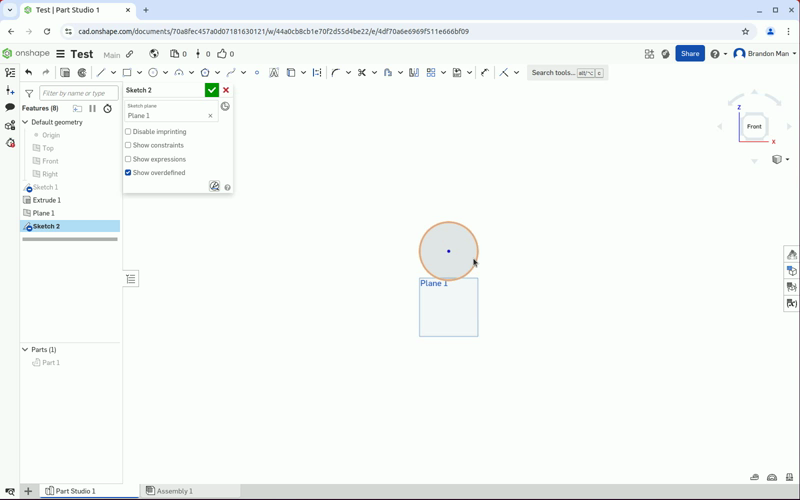
scroll(6)
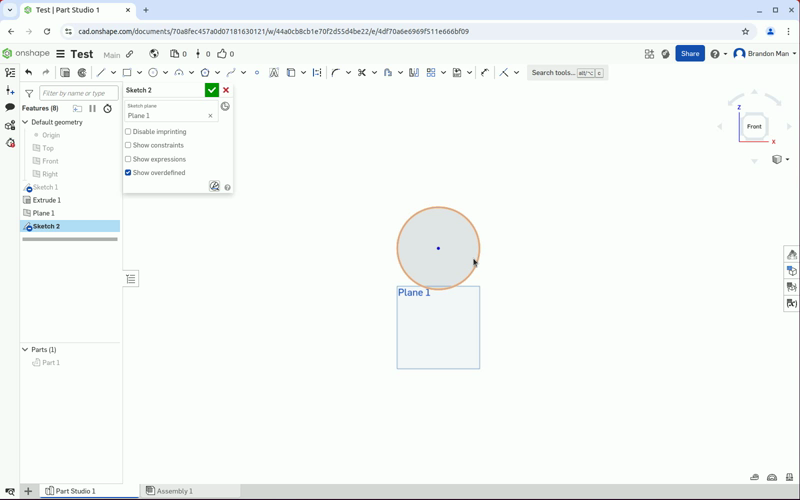
scroll(6)
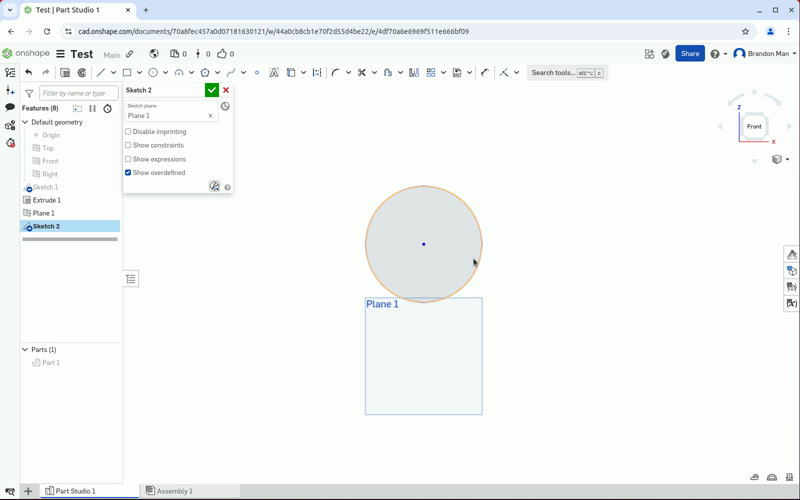
scroll(6)
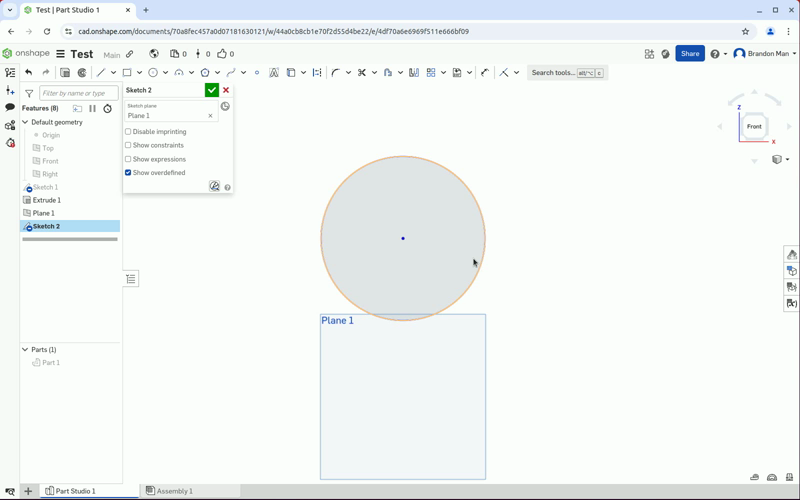
scroll(6)
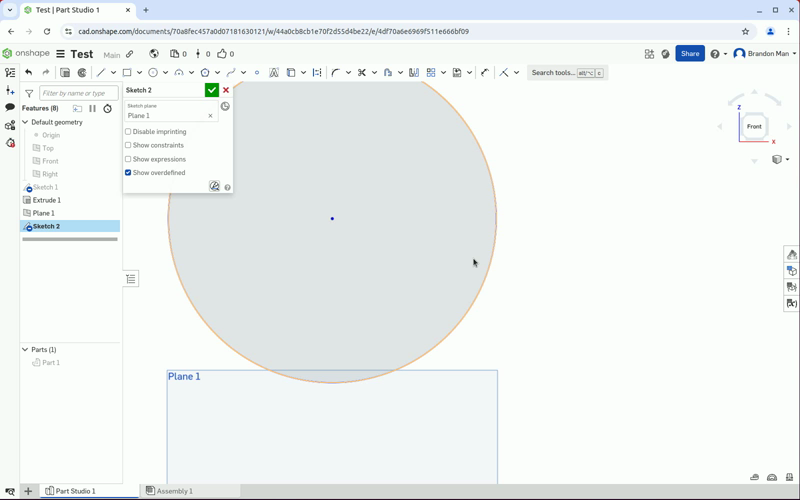
click(473, 258)
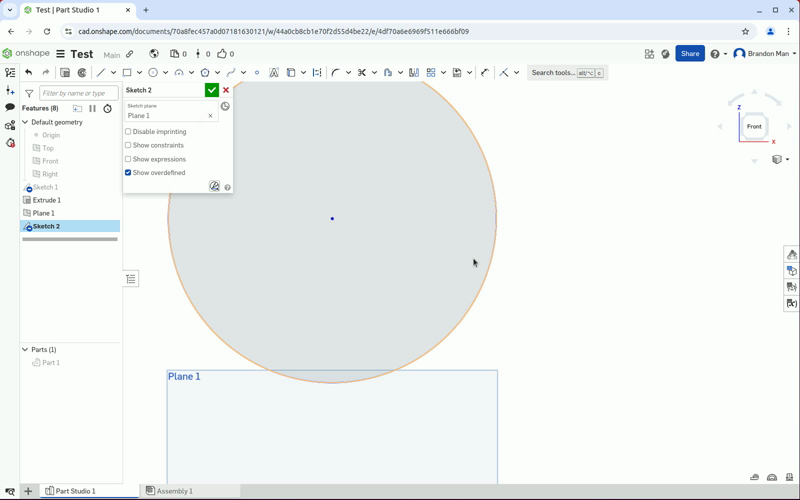
scroll(-6)
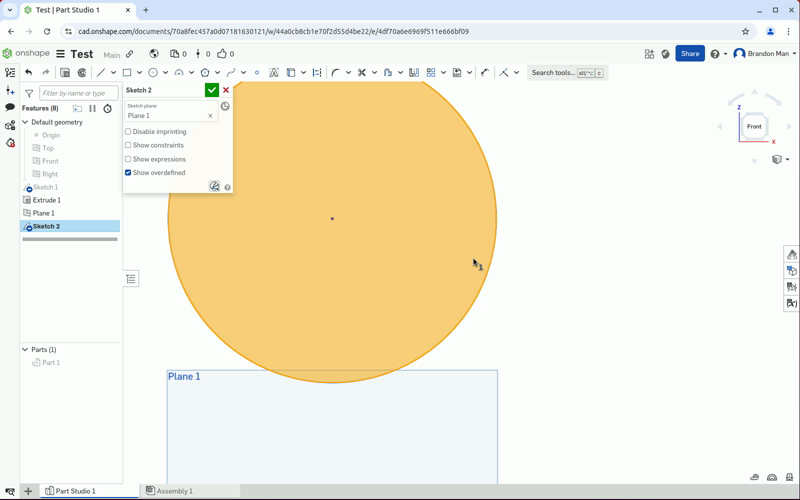
scroll(-6)
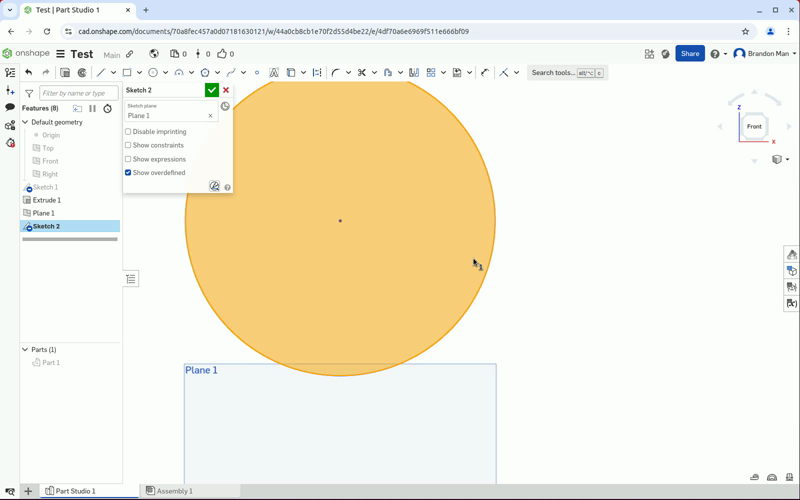
scroll(-6)
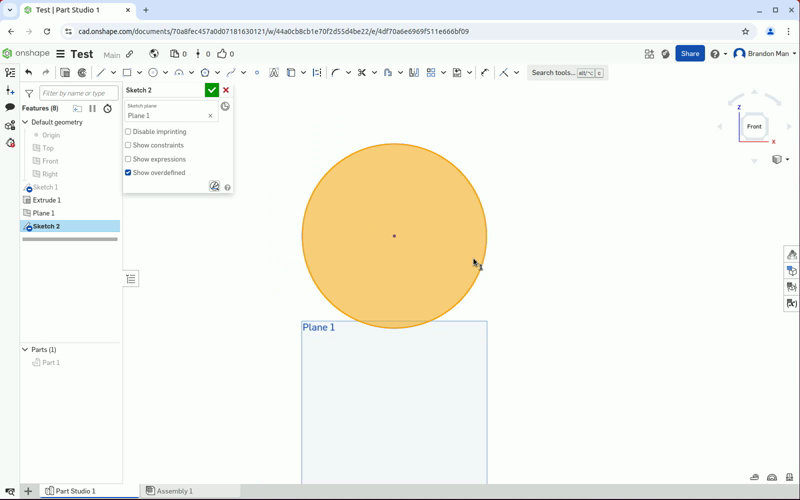
scroll(-6)
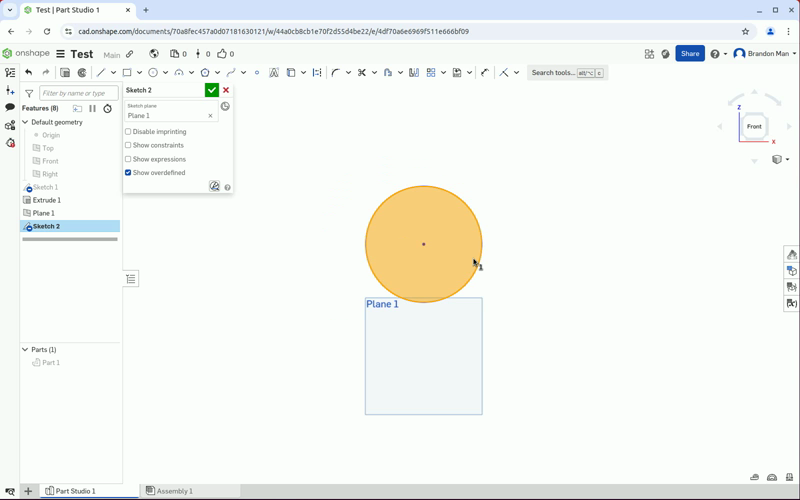
scroll(-6)
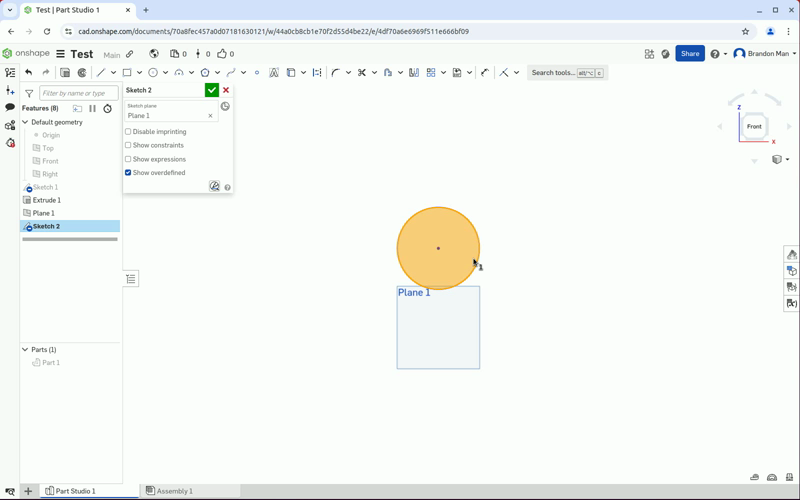
scroll(-6)
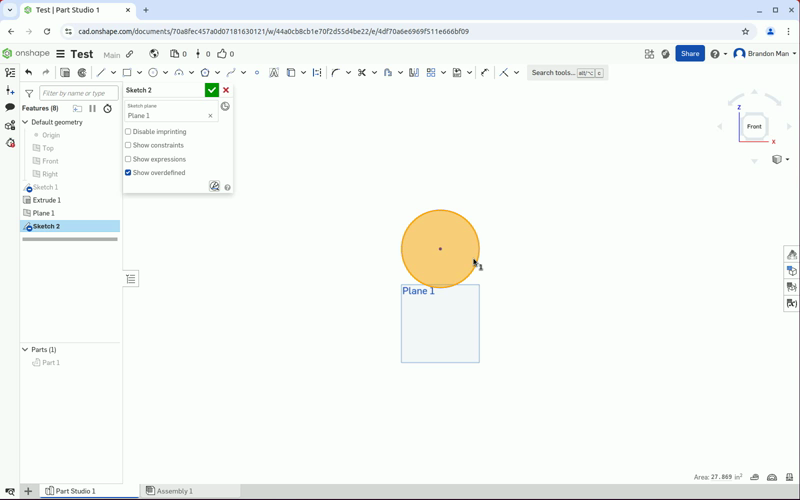
scroll(-6)
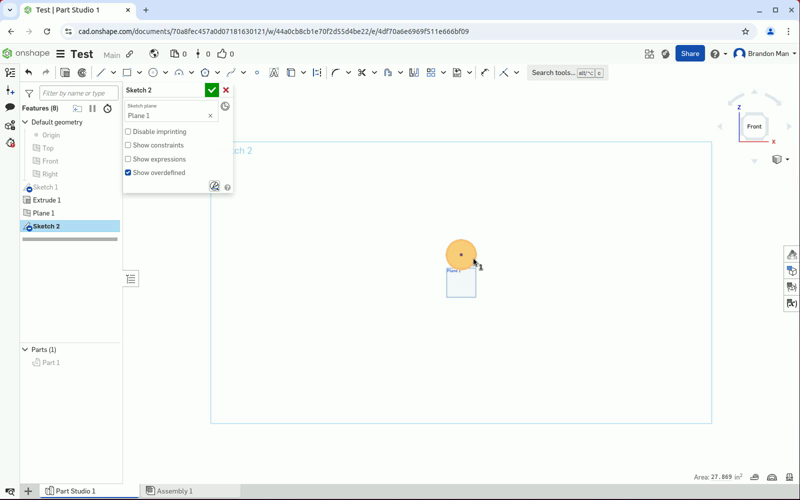
mouse_move(73, 352)
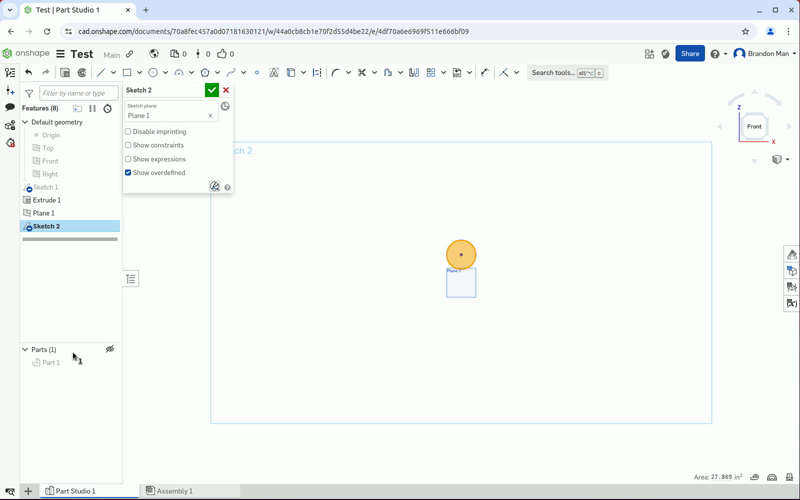
key(shift+y)
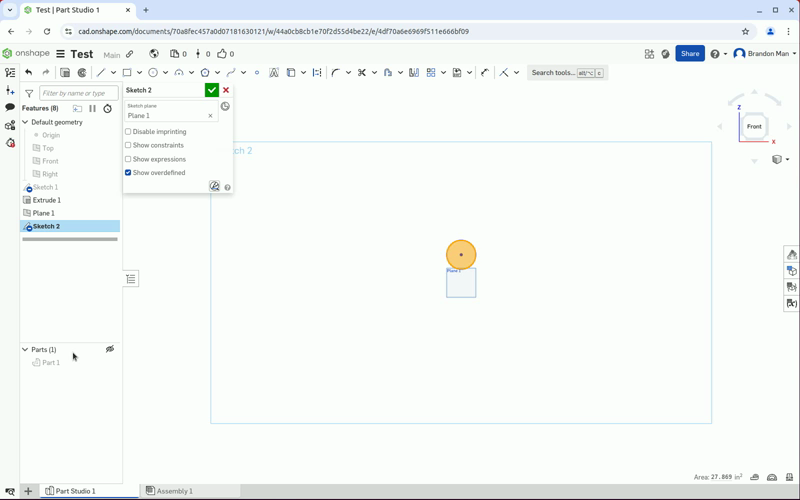
key(shift+e)
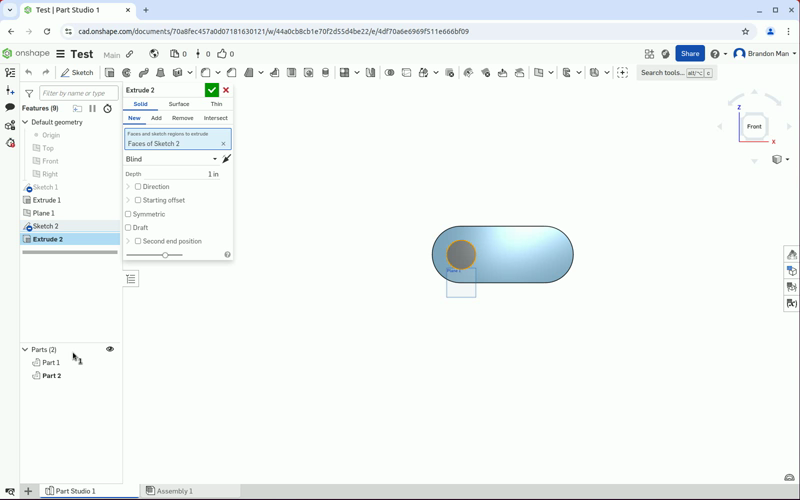
mouse_move(143, 106)
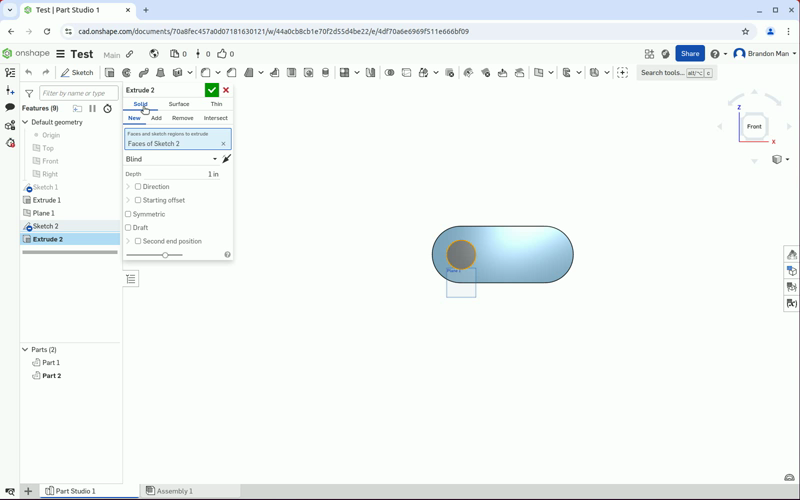
click(143, 106)
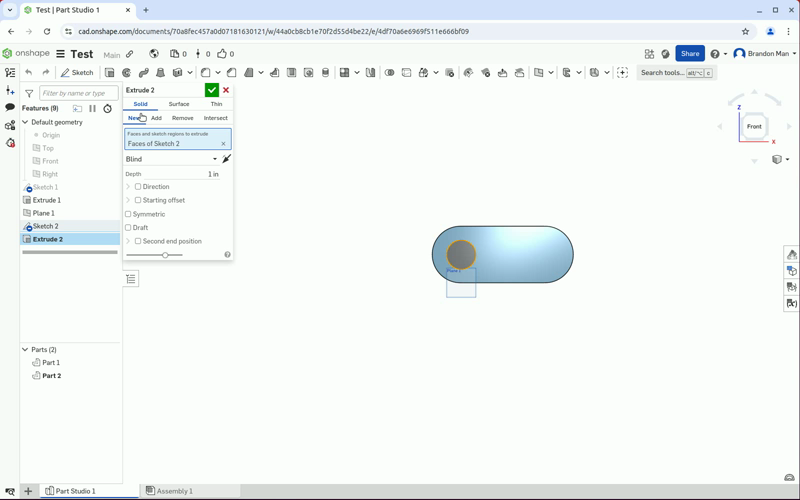
mouse_move(137, 120)
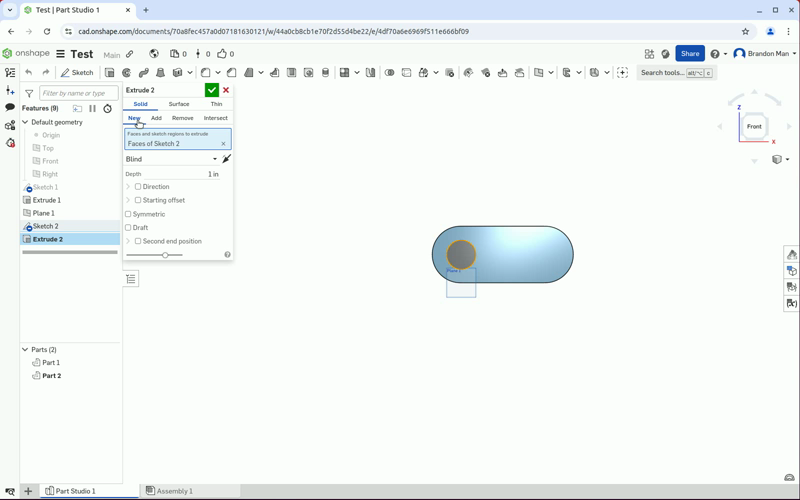
click(137, 120)
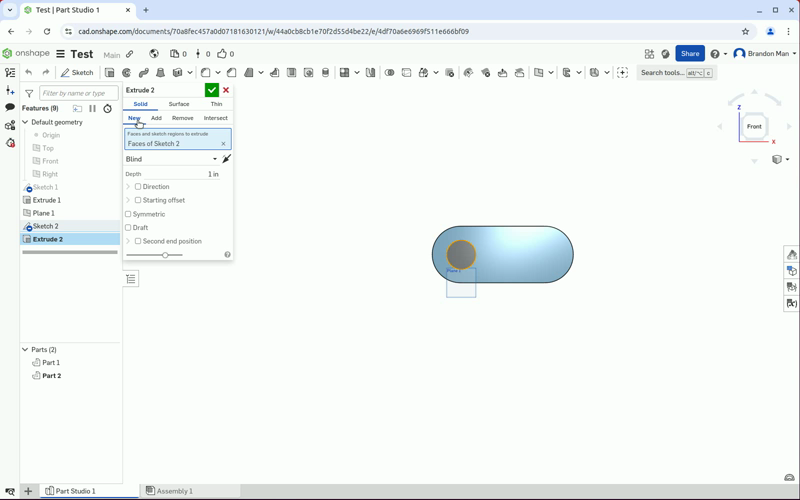
key(tab, 4)
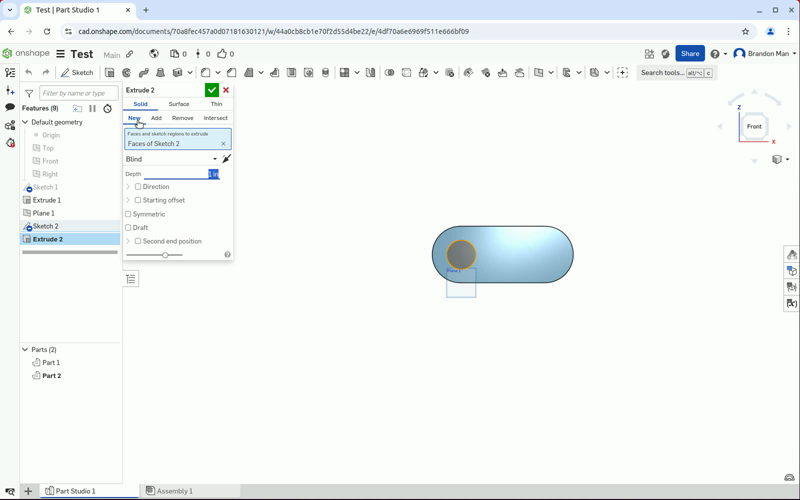
text(5.777)
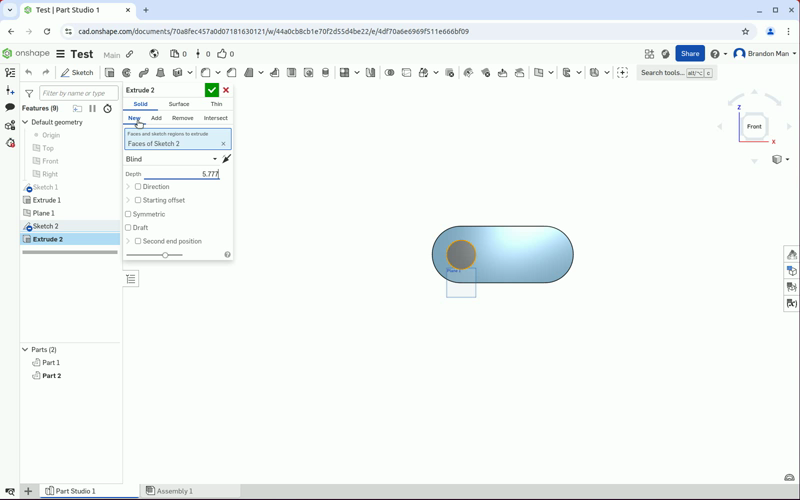
key(enter)
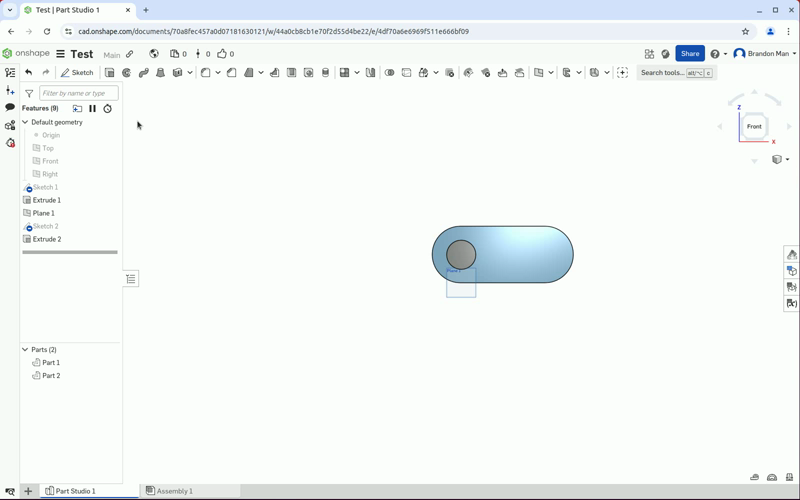
key(shift+h)
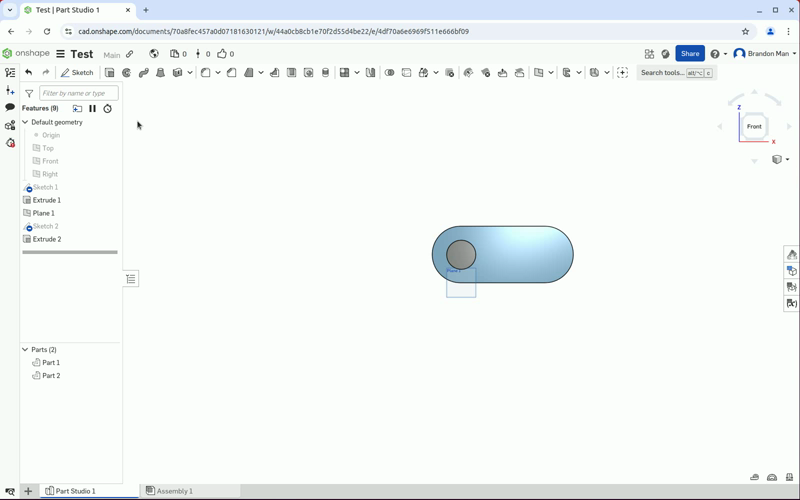
key(shift+h)
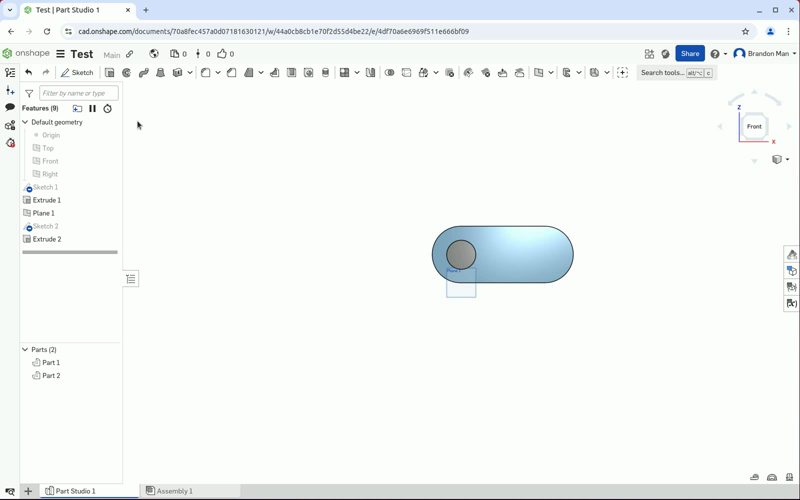
mouse_move(73, 189)
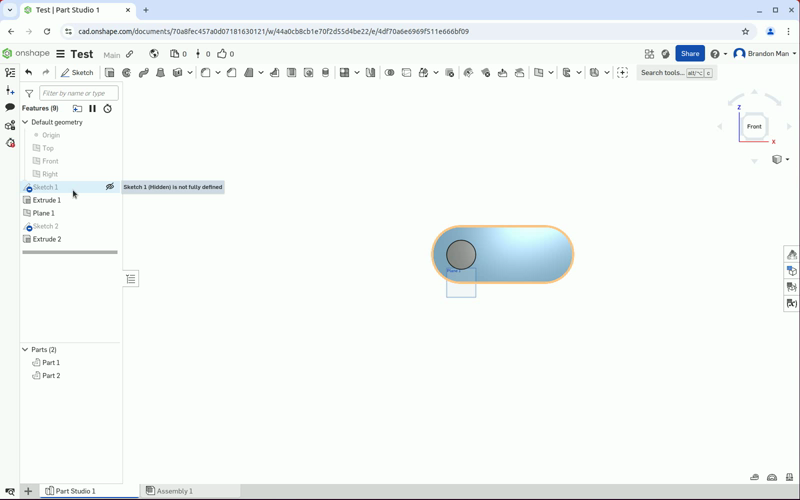
click(73, 189)
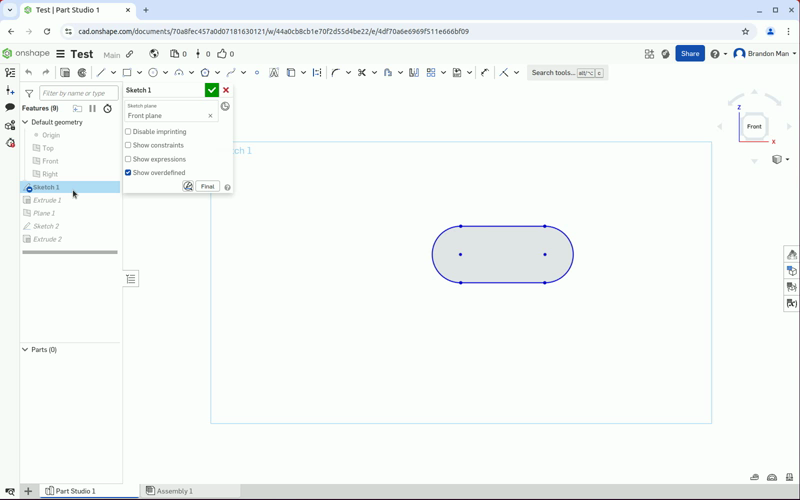
mouse_move(229, 92)
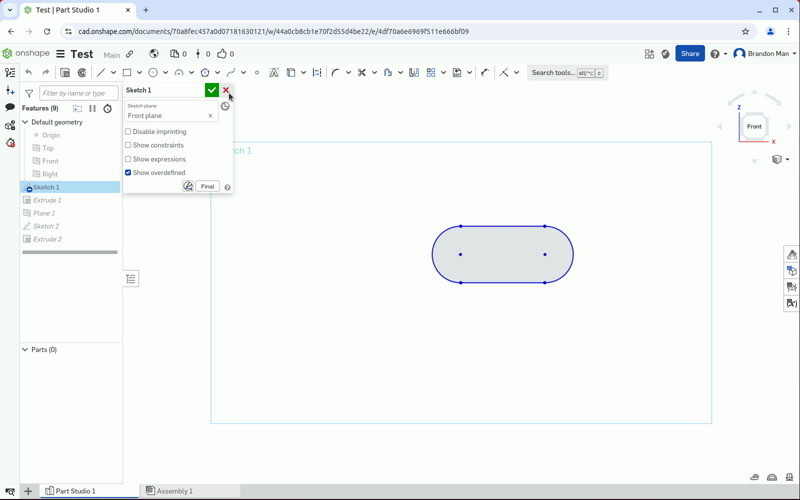
click(229, 92)
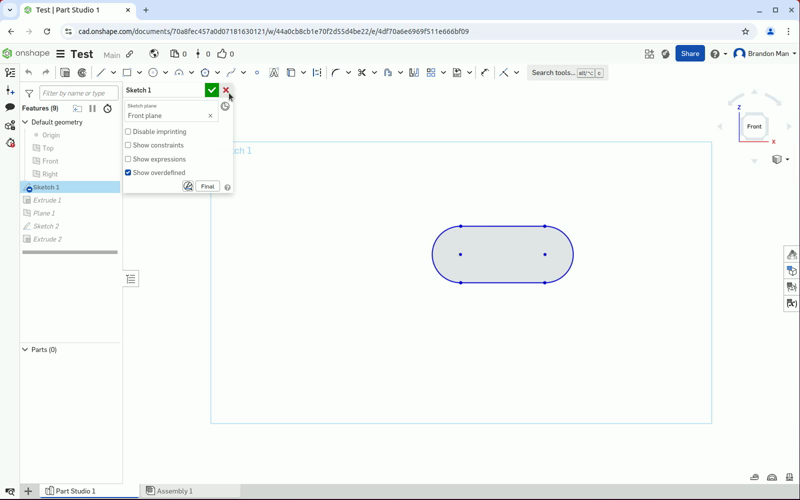
key(shift+s)
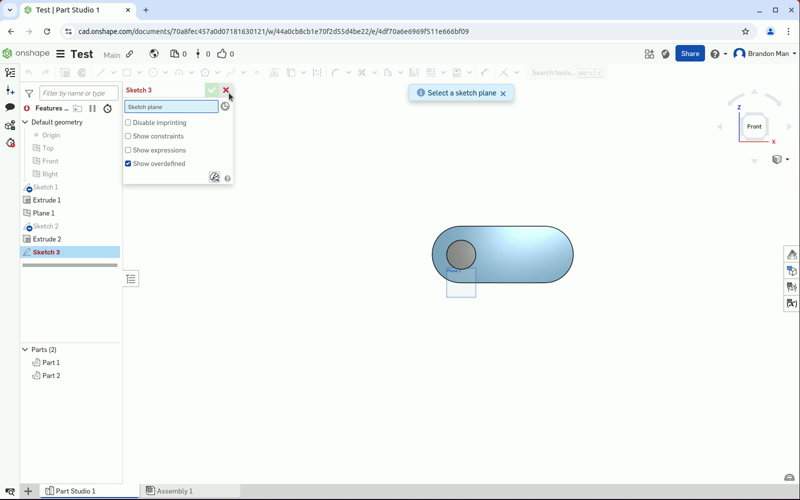
mouse_move(73, 163)
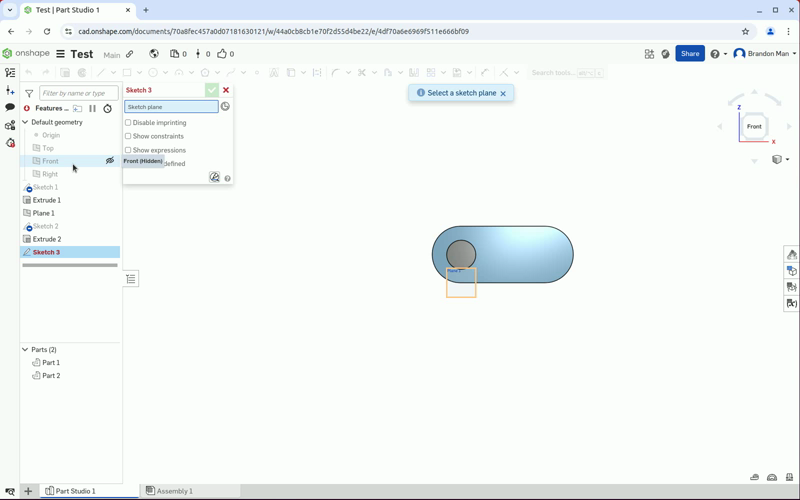
click(73, 163)
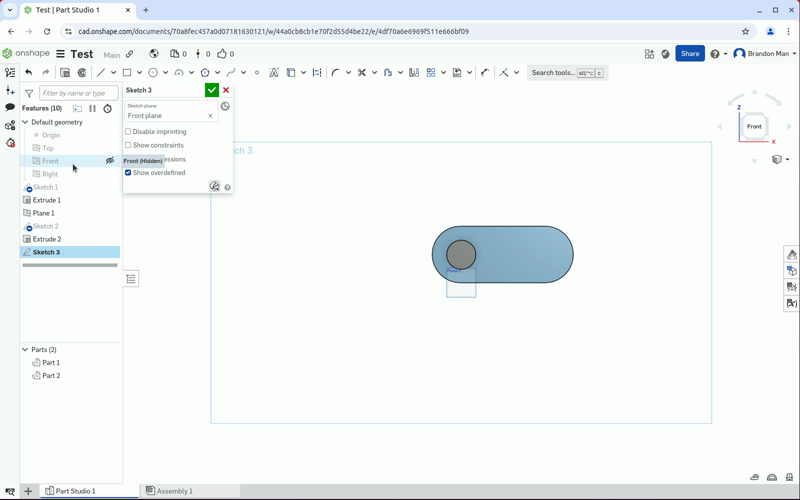
mouse_move(73, 352)
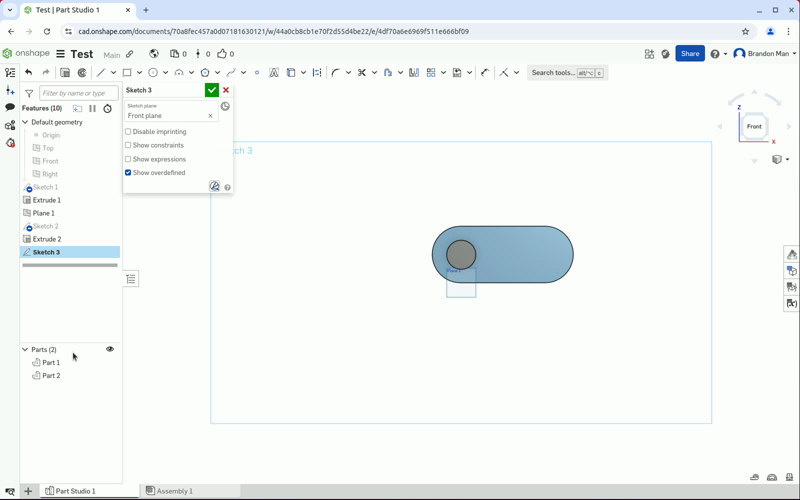
key(y)
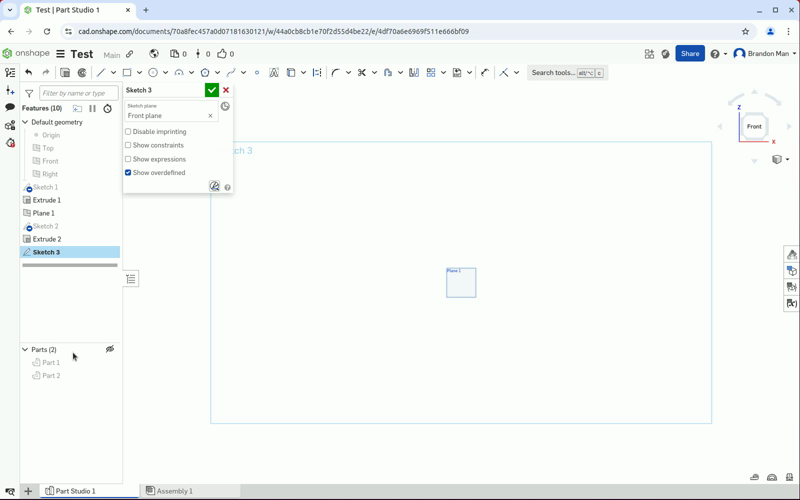
key(c)
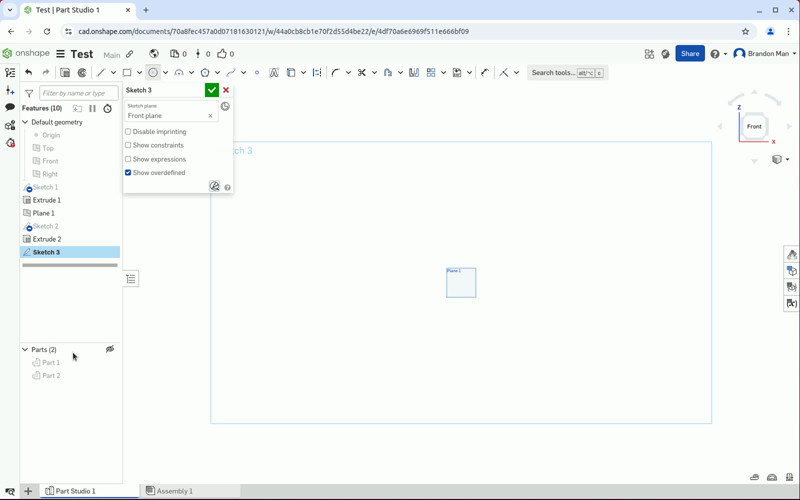
key_down(shift)
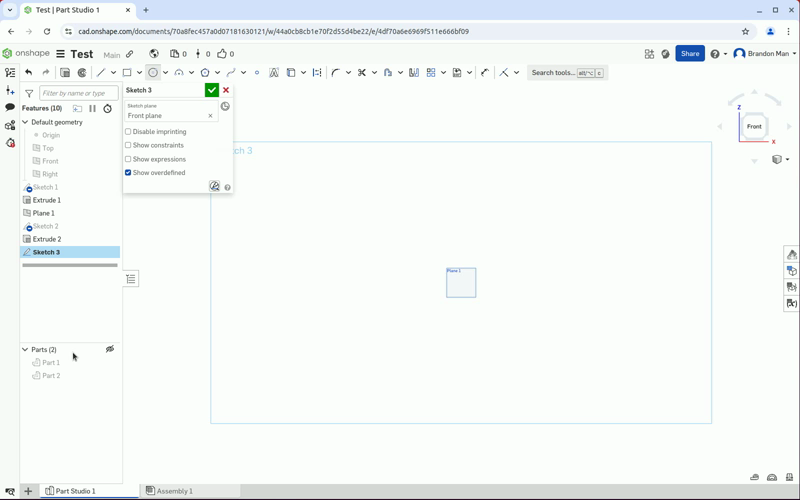
mouse_move(545, 254)
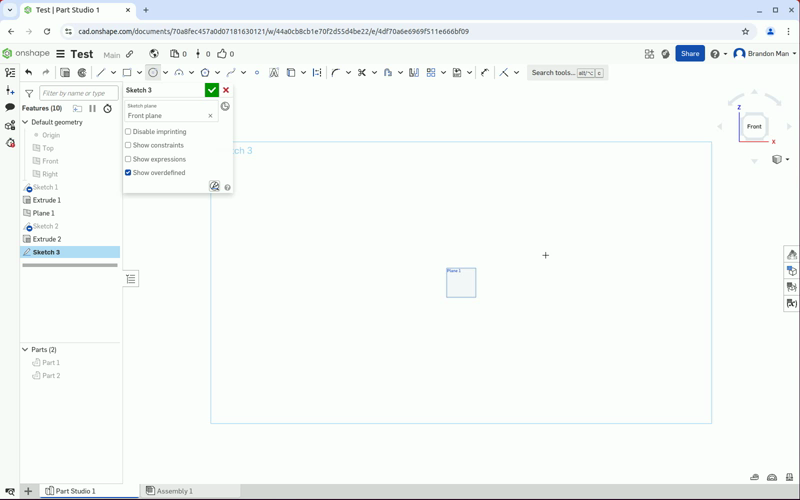
click(545, 254)
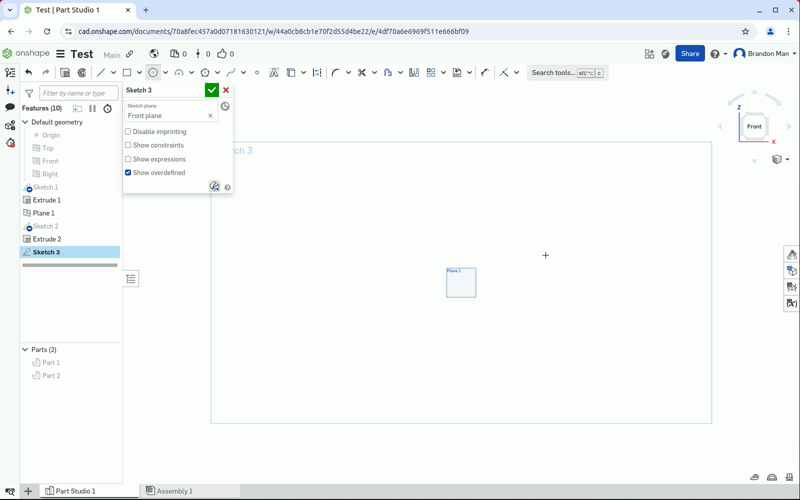
key_up(shift)
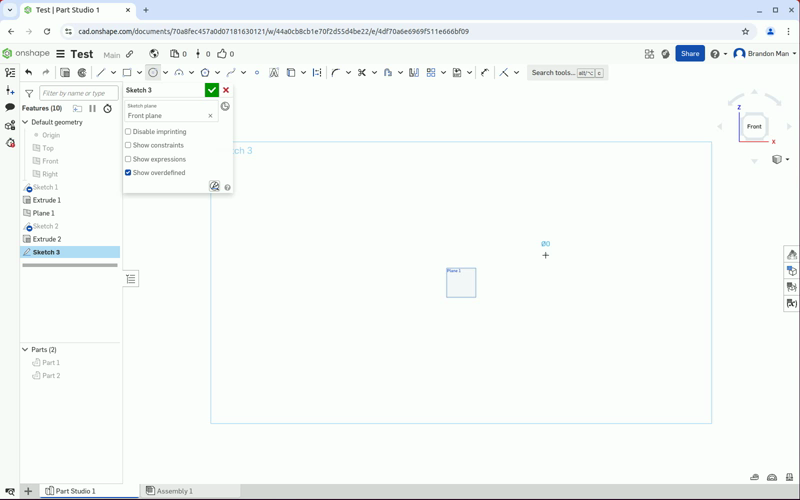
mouse_move(560, 254)
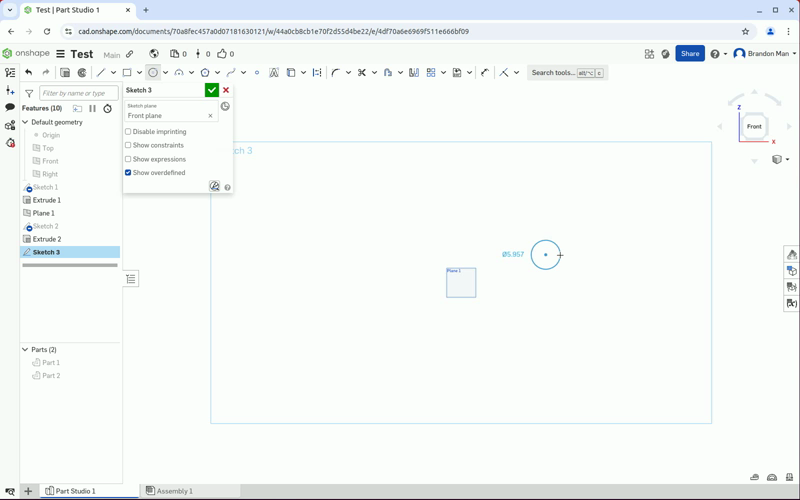
click(560, 254)
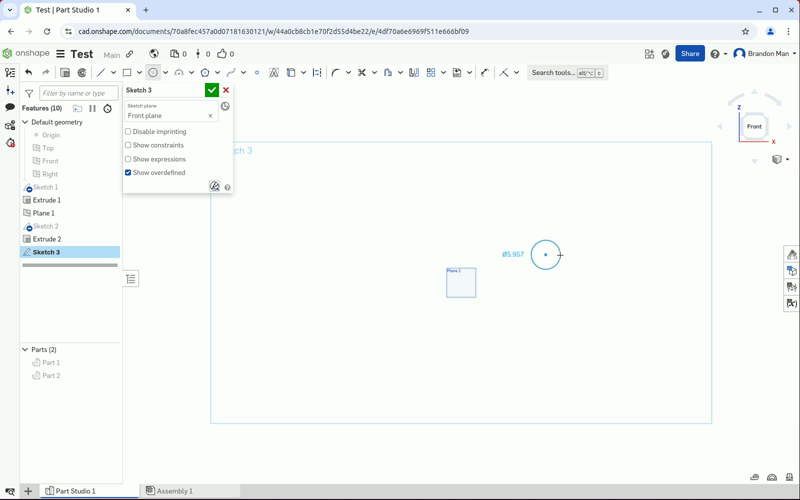
key(esc)
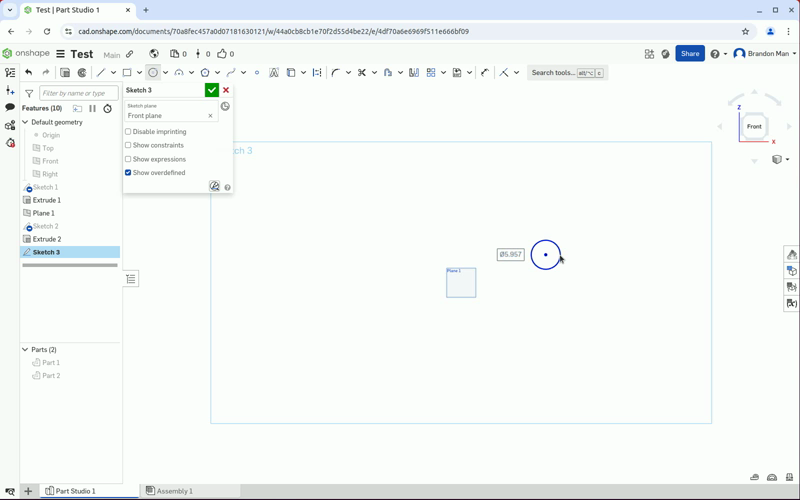
mouse_move(539, 251)
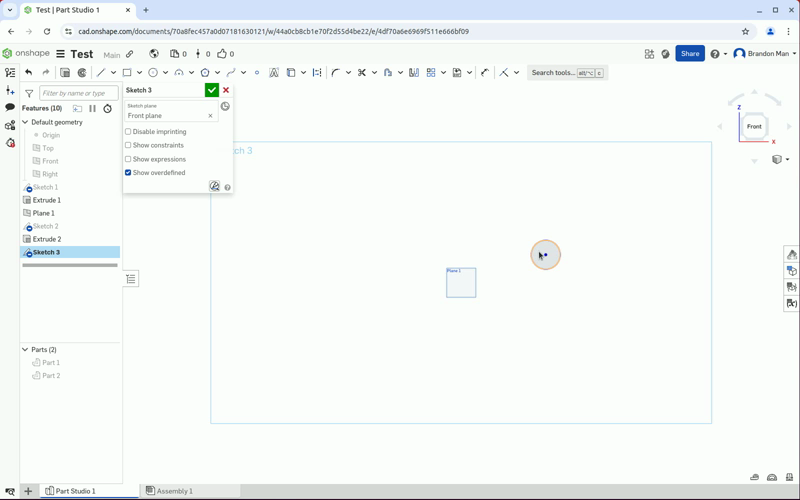
scroll(6)
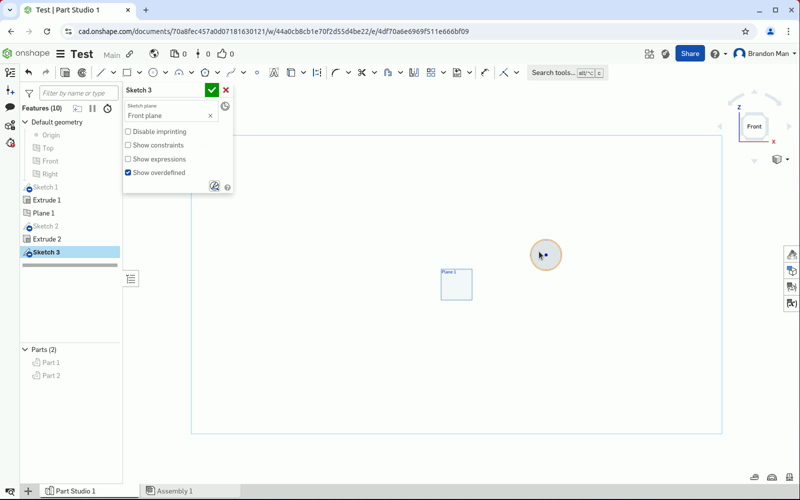
scroll(6)
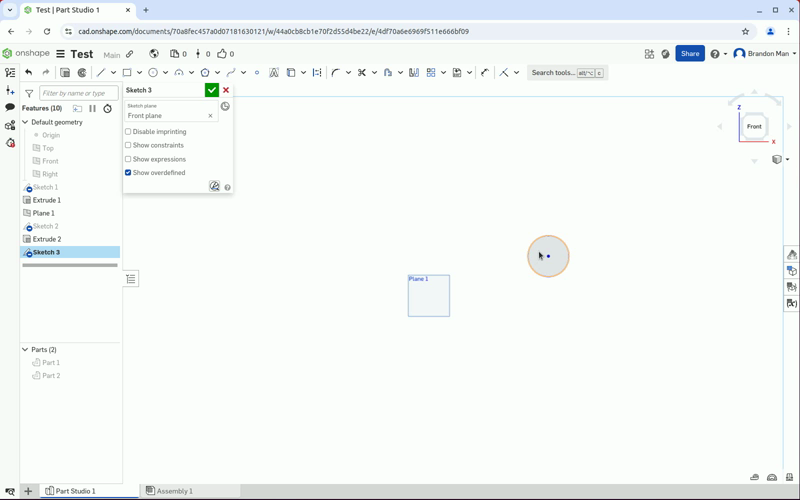
scroll(6)
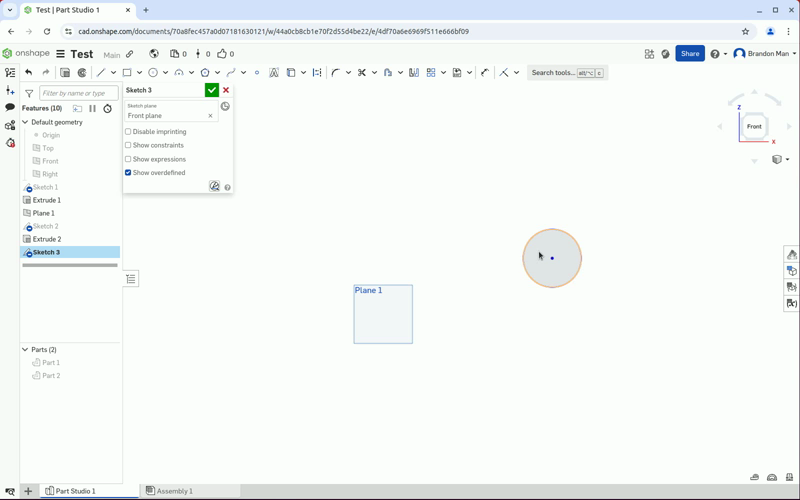
scroll(6)
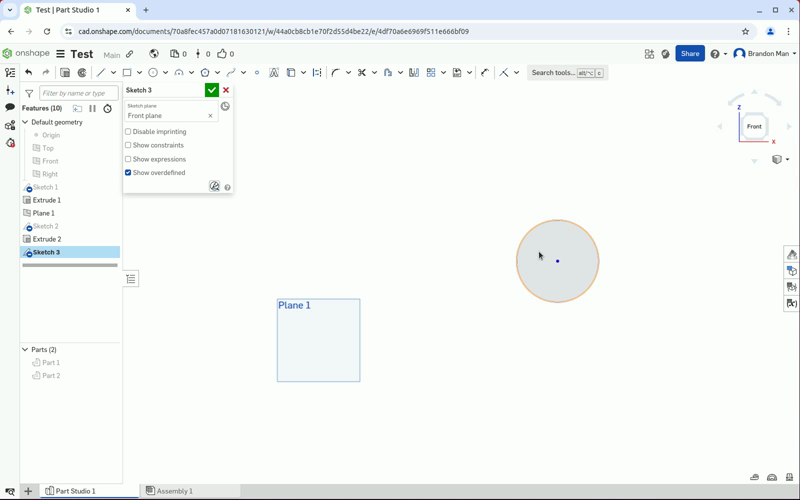
scroll(6)
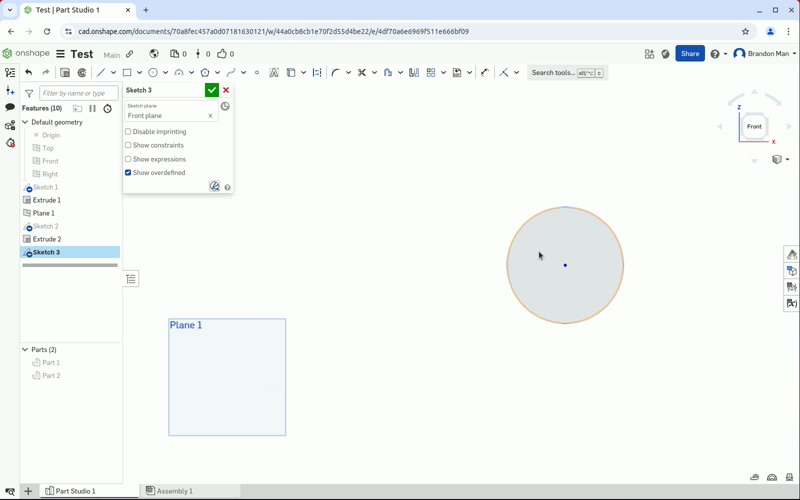
scroll(6)
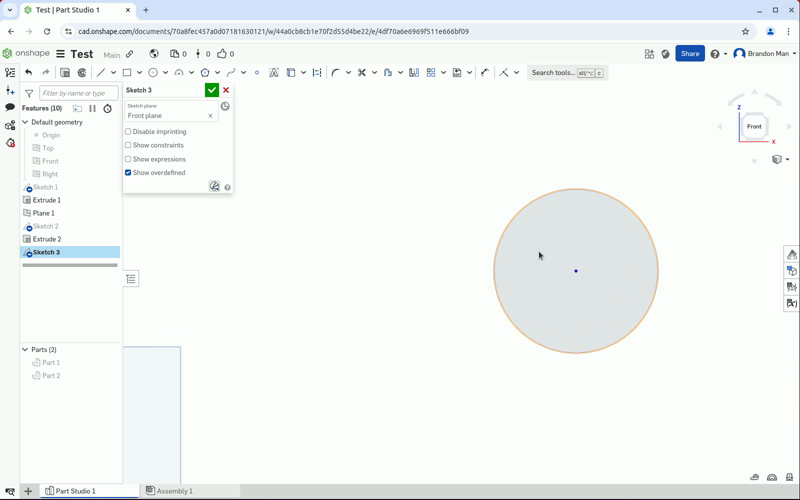
scroll(6)
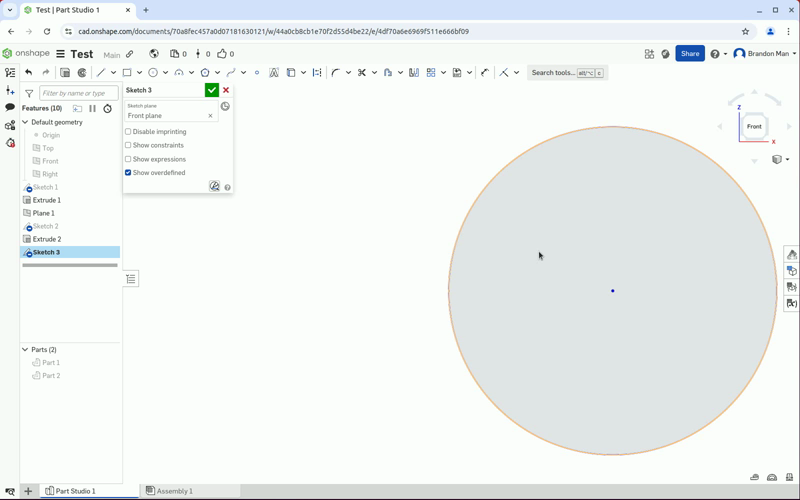
click(539, 251)
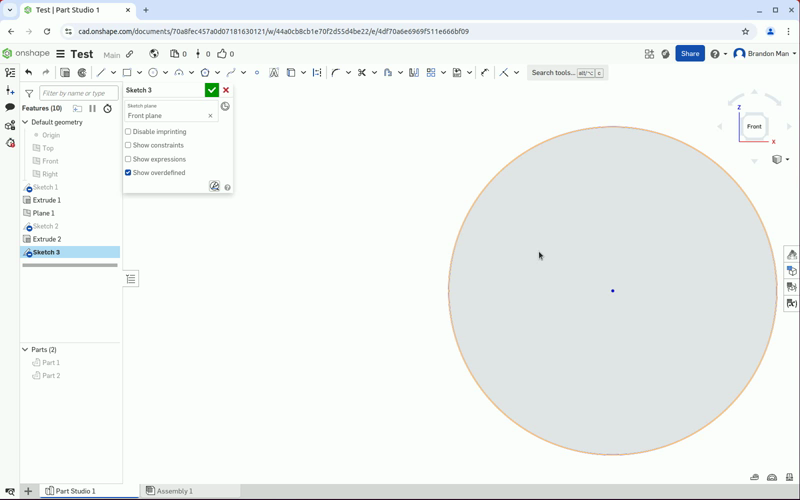
scroll(-6)
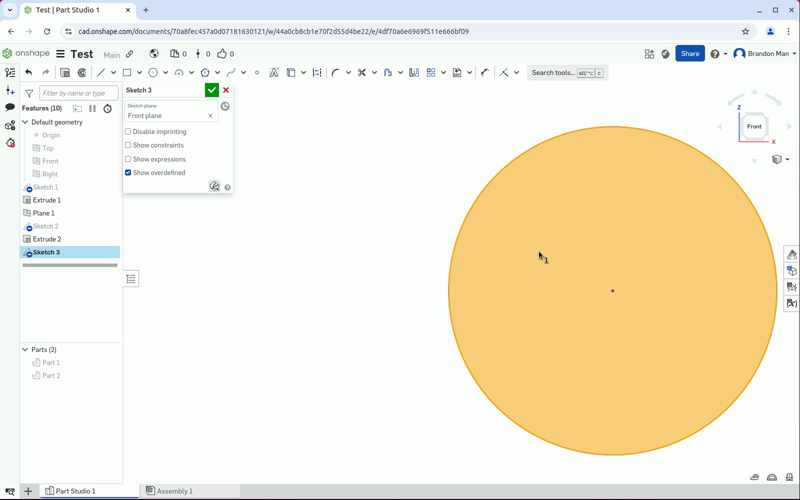
scroll(-6)
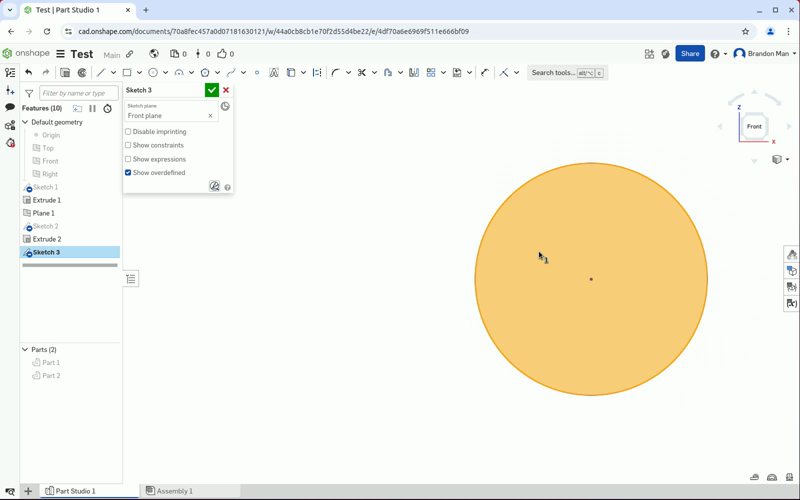
scroll(-6)
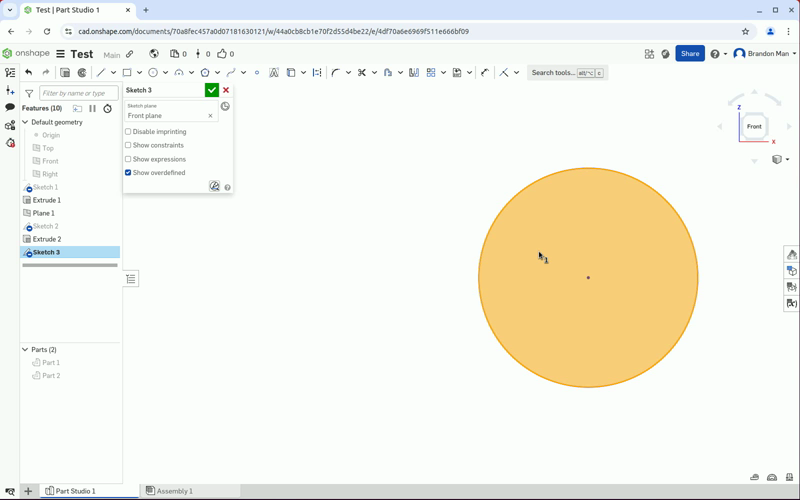
scroll(-6)
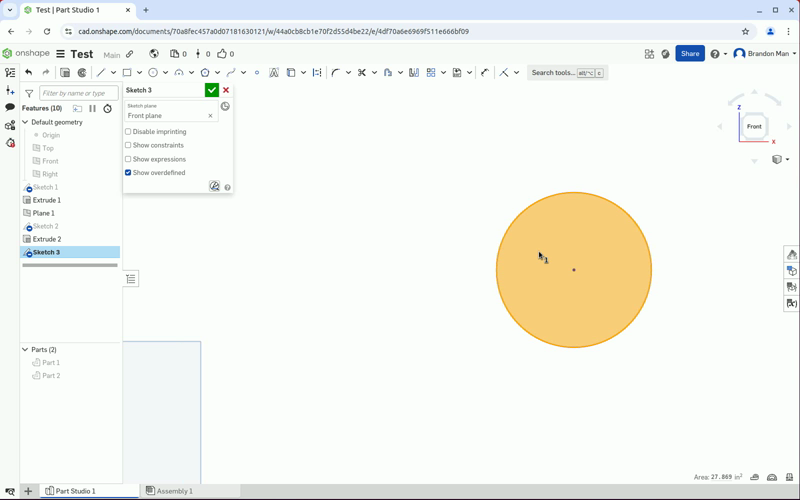
scroll(-6)
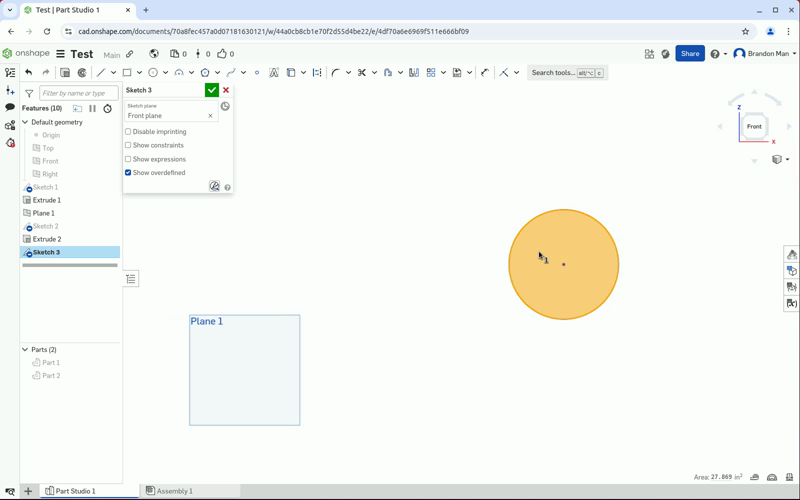
scroll(-6)
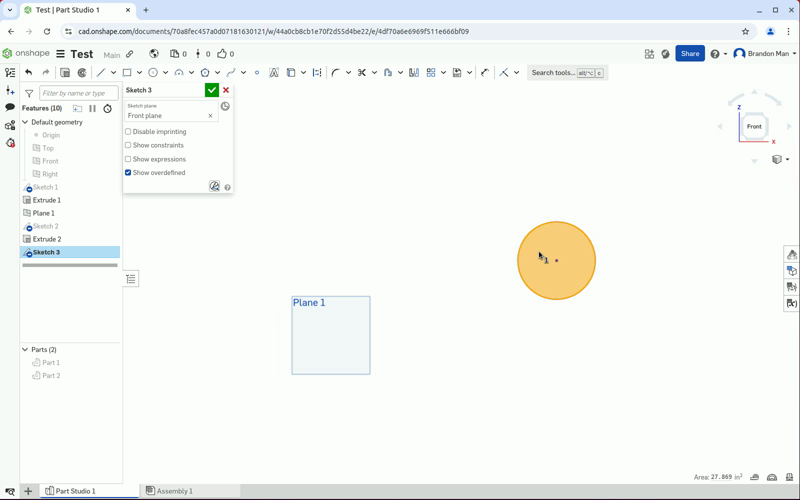
scroll(-6)
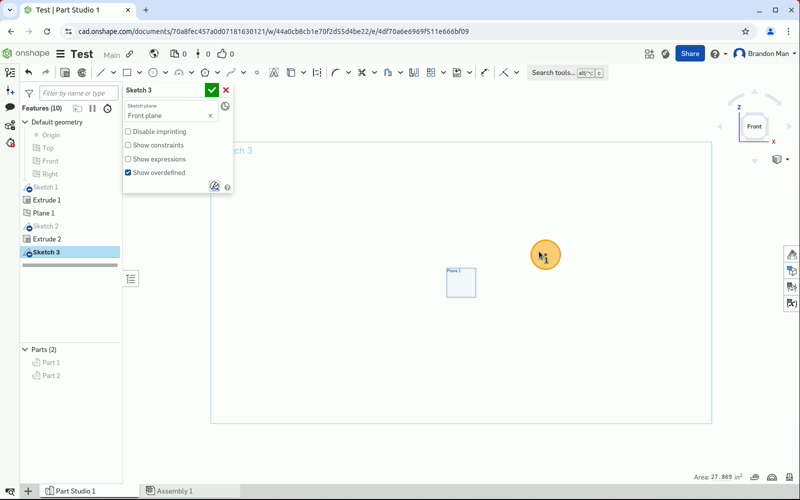
mouse_move(73, 352)
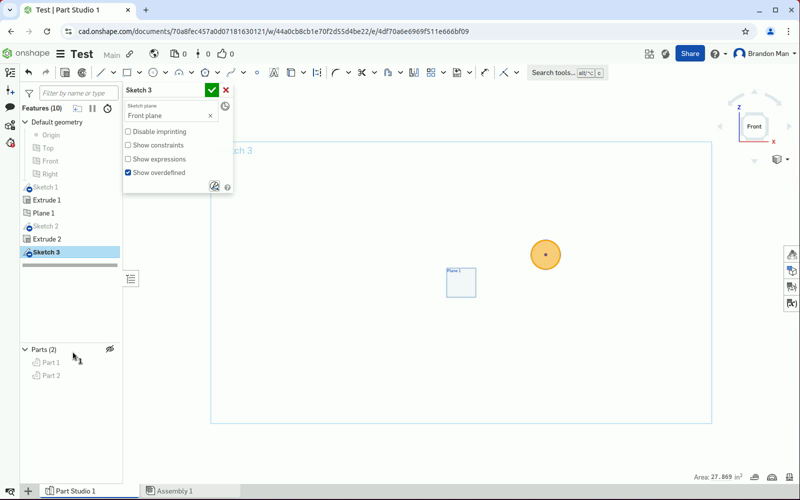
key(shift+y)
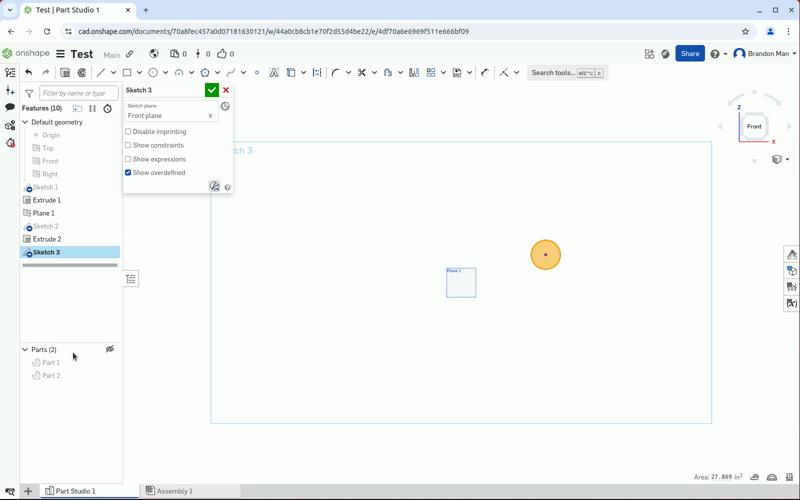
key(shift+e)
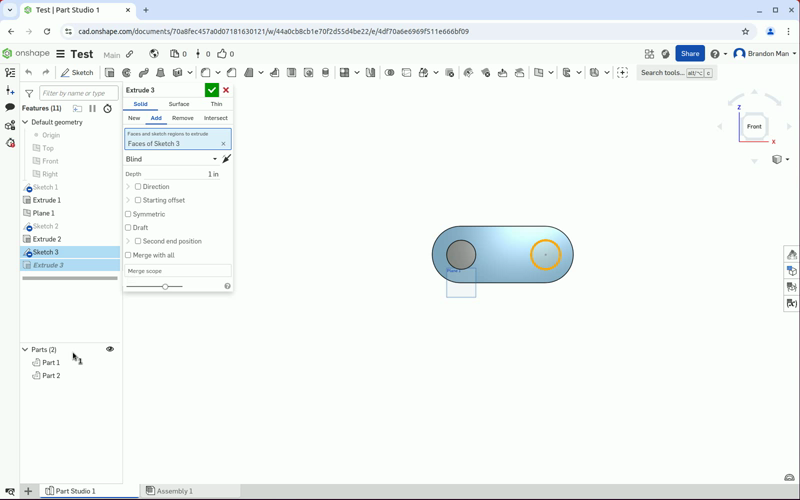
mouse_move(143, 106)
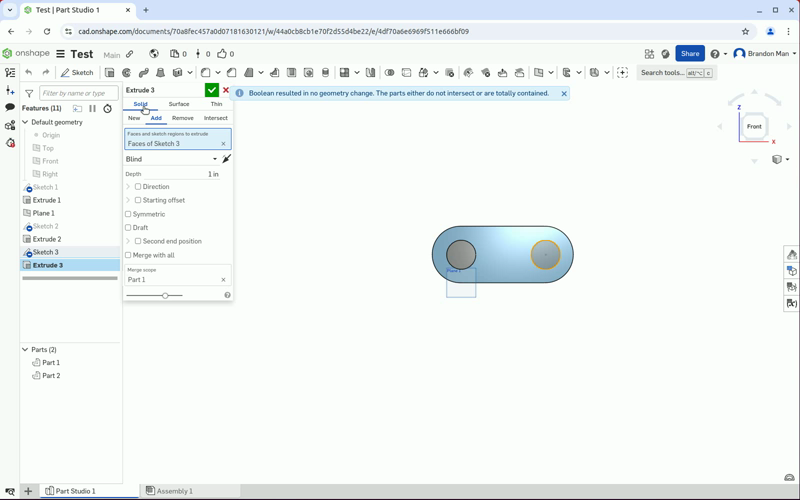
click(143, 106)
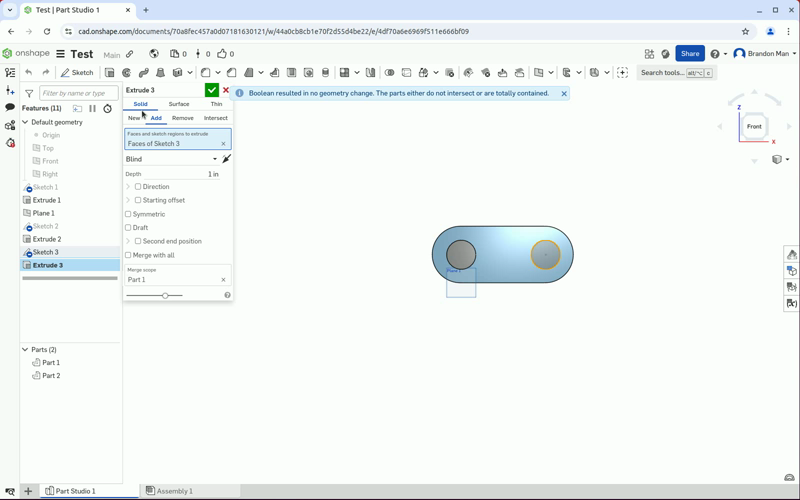
mouse_move(137, 120)
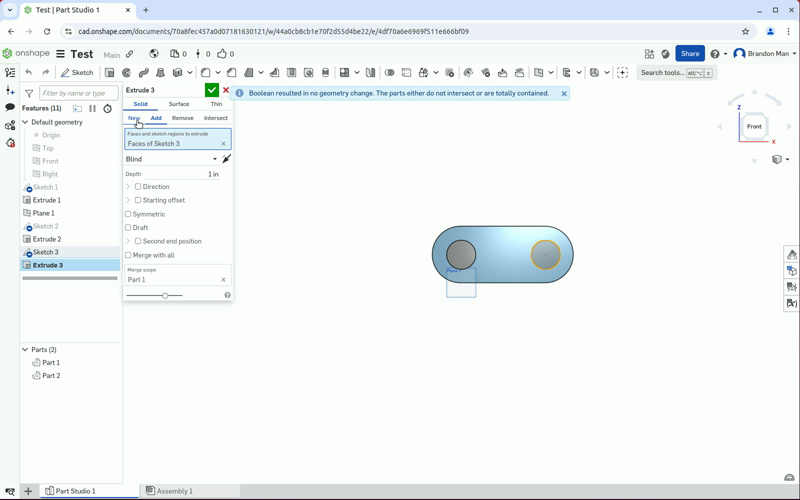
click(137, 120)
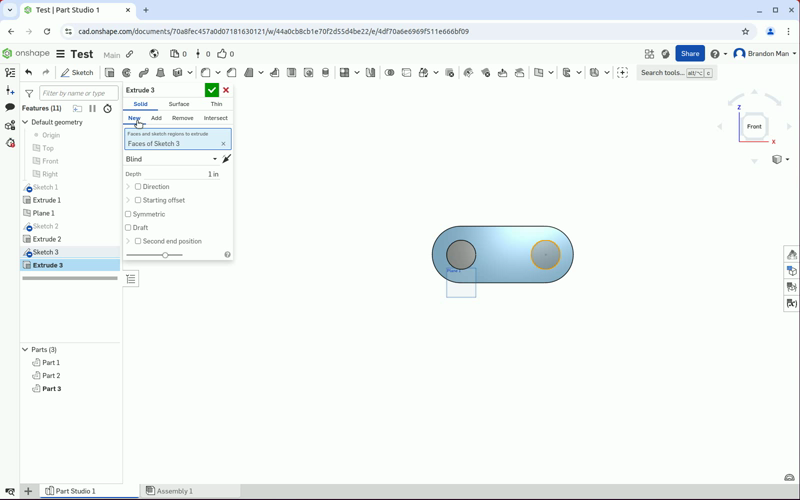
key(tab, 4)
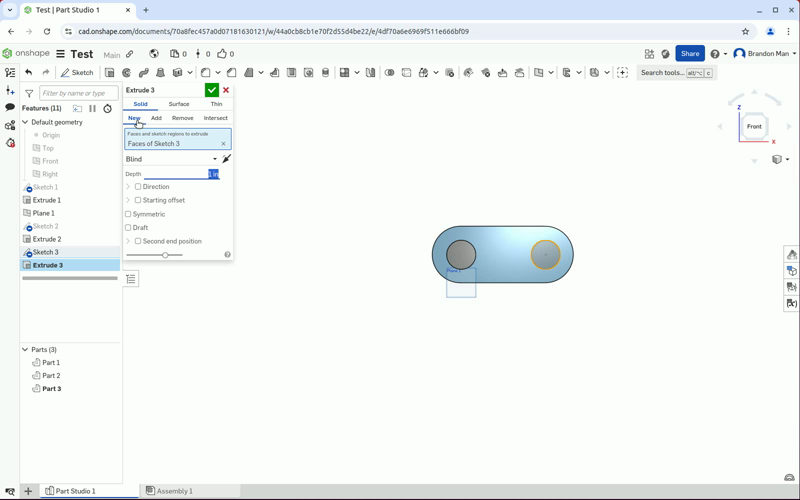
text(-5.777)
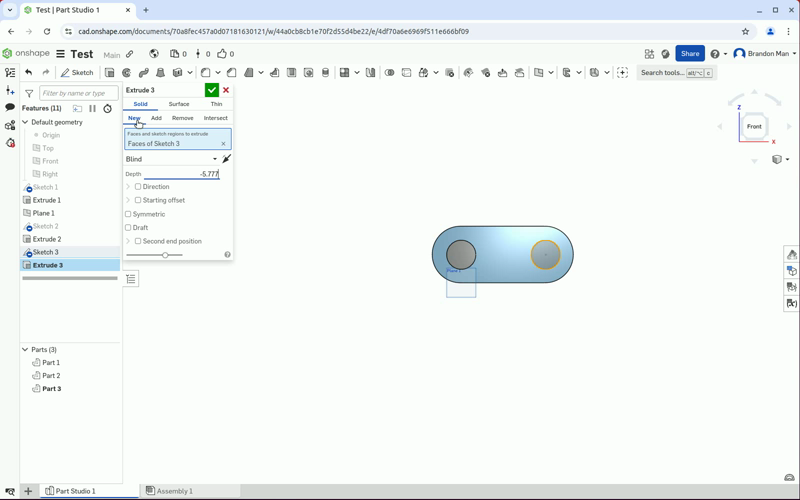
key(enter)
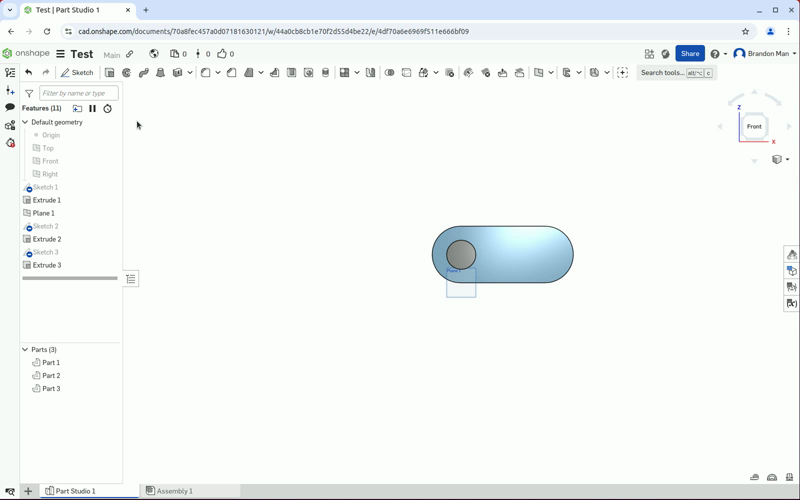
key(shift+h)
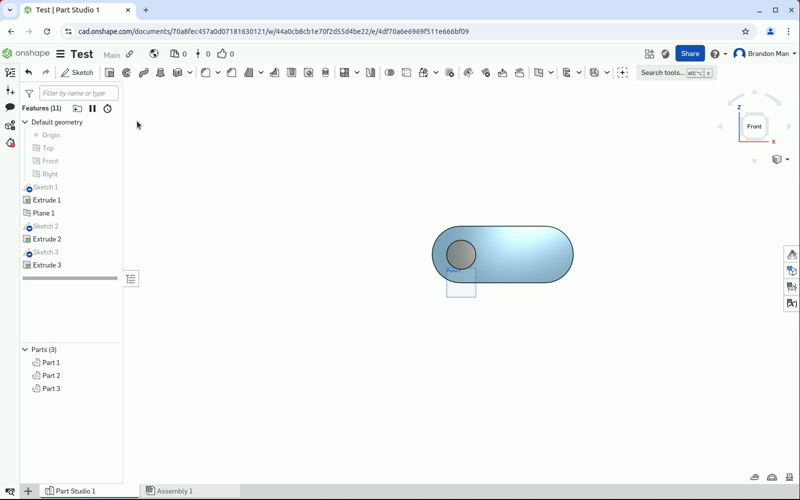
key(shift+h)
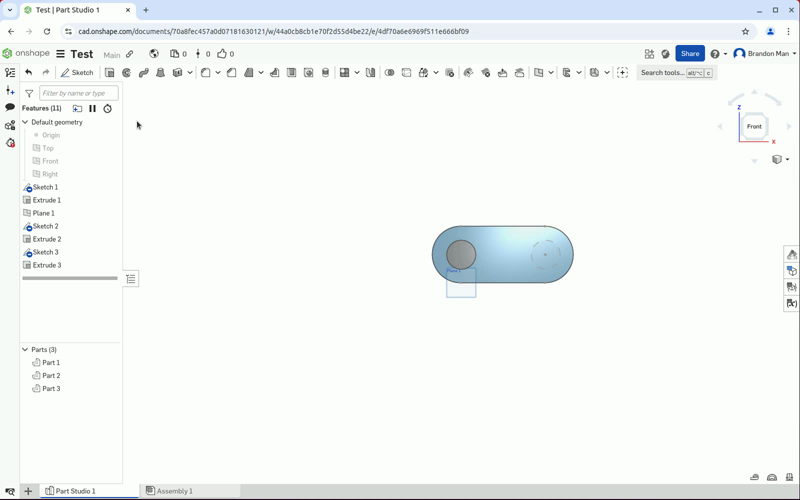
key(shift+7)
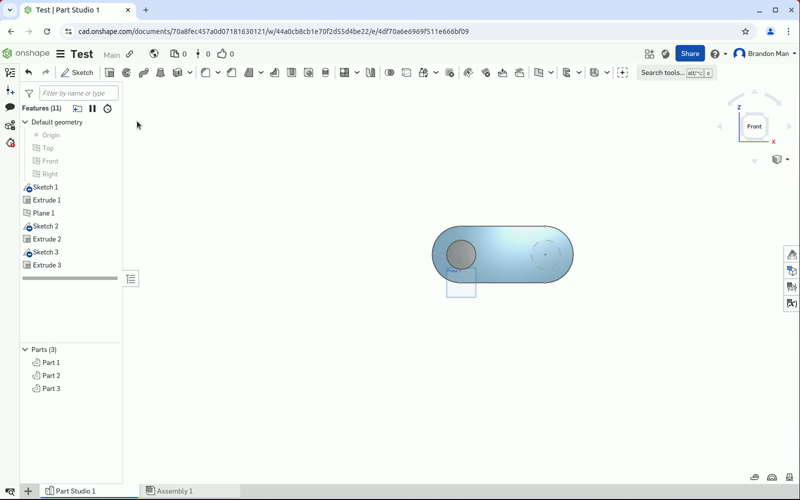
key(left, 2)
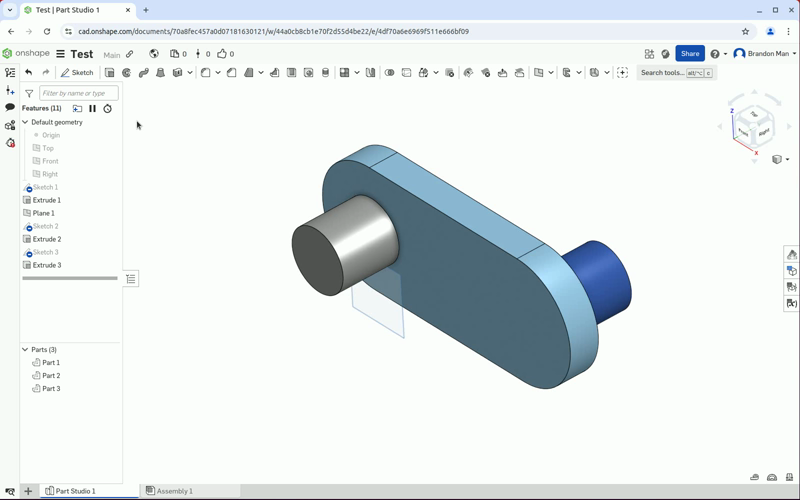
key(down, 2)
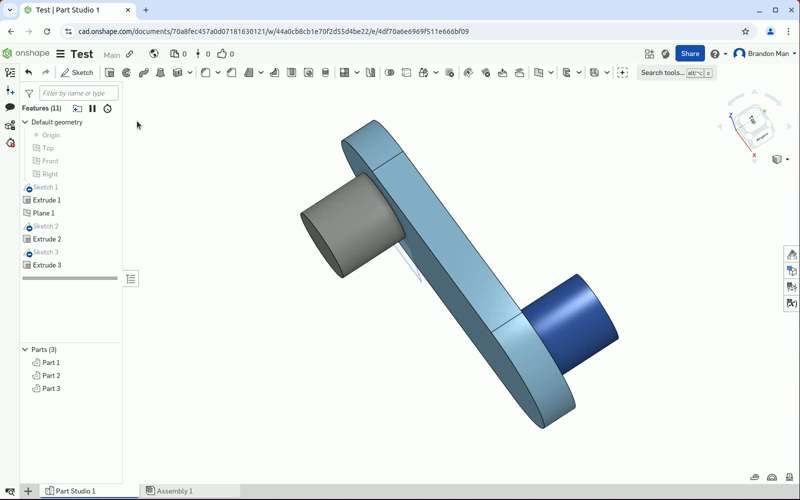
key(up, 2)
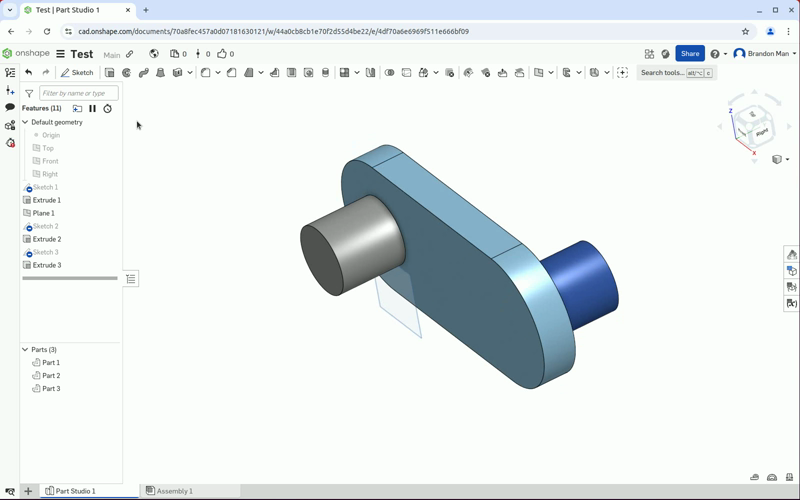
key(right, 2)
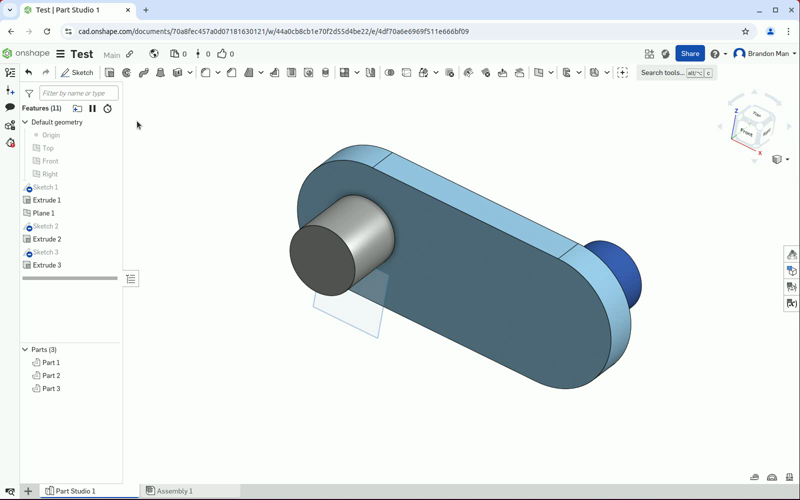
mouse_move(73, 189)
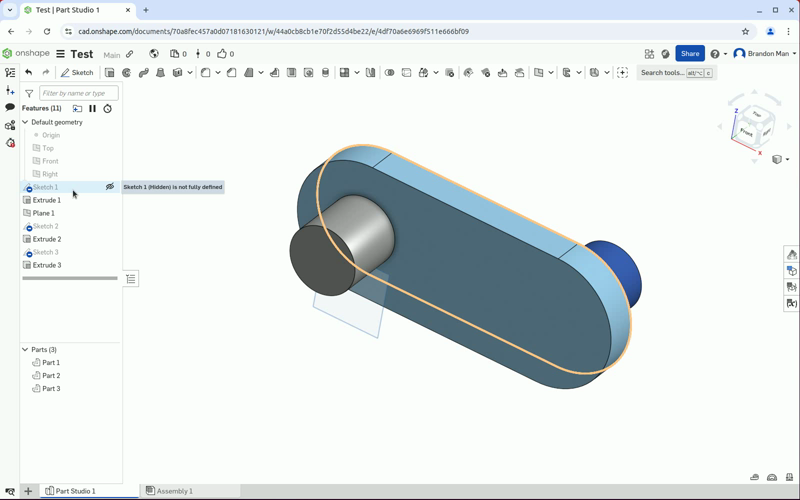
click(73, 189)